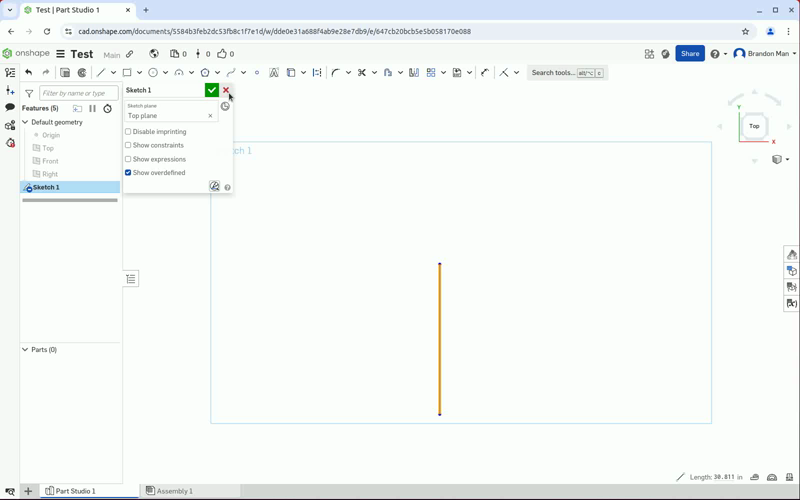
key(shift+h)
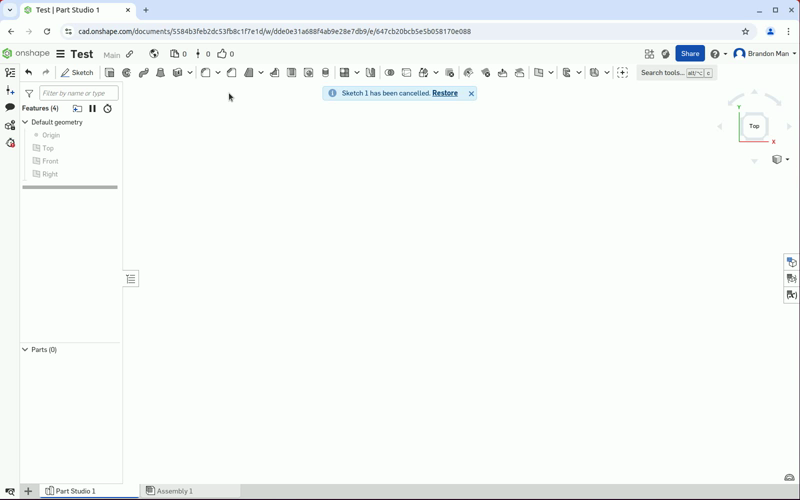
mouse_move(73, 352)
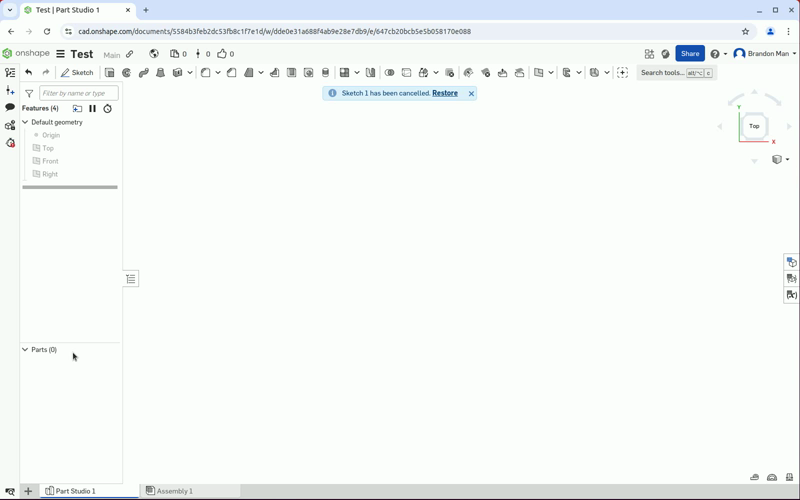
key(y)
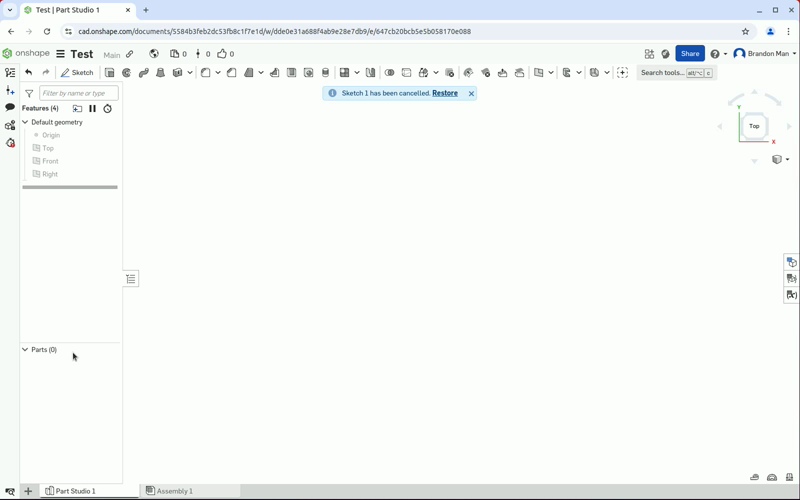
key(shift+p)
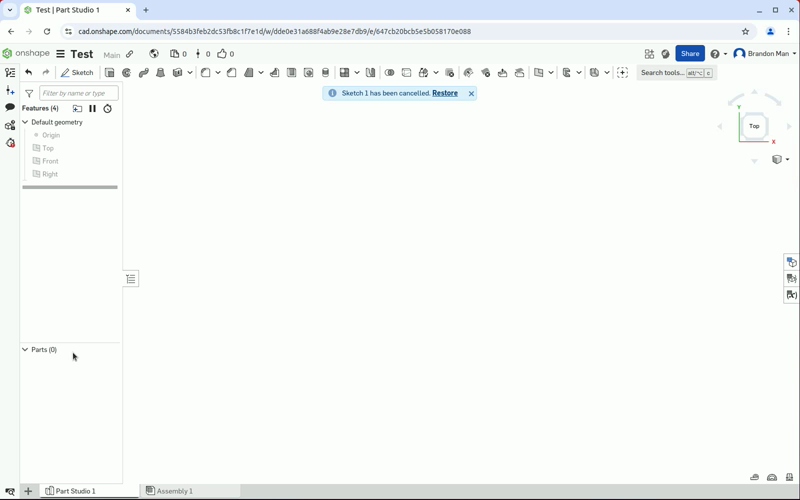
key(space)
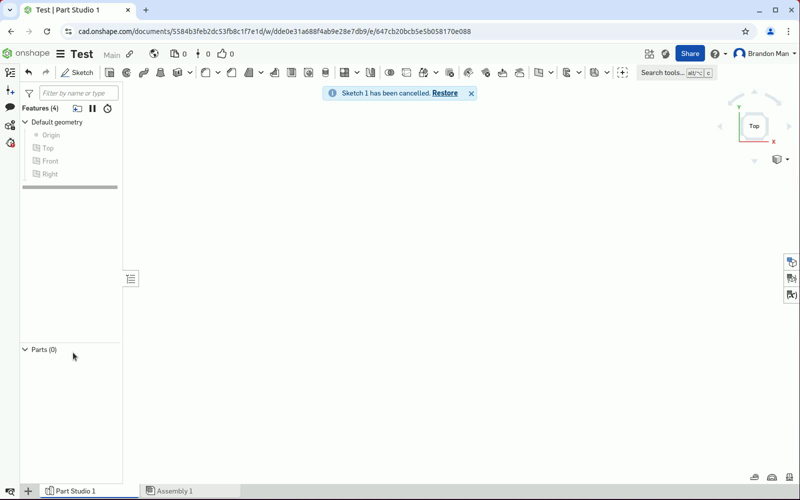
key_down(shift)
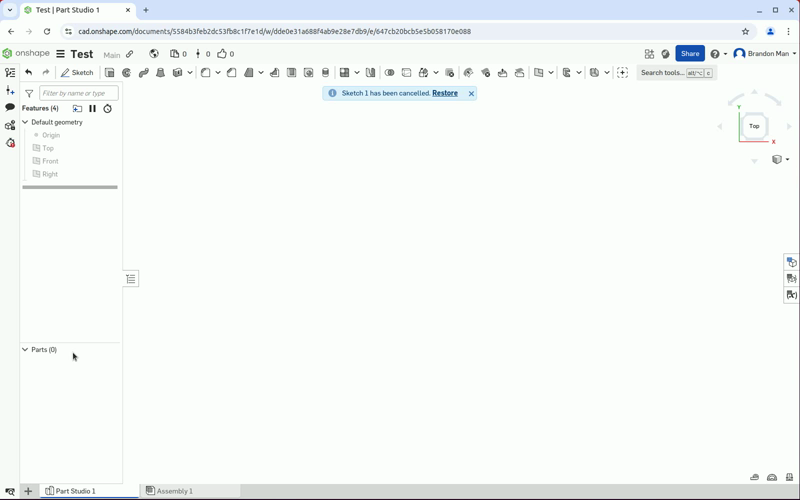
key(up)
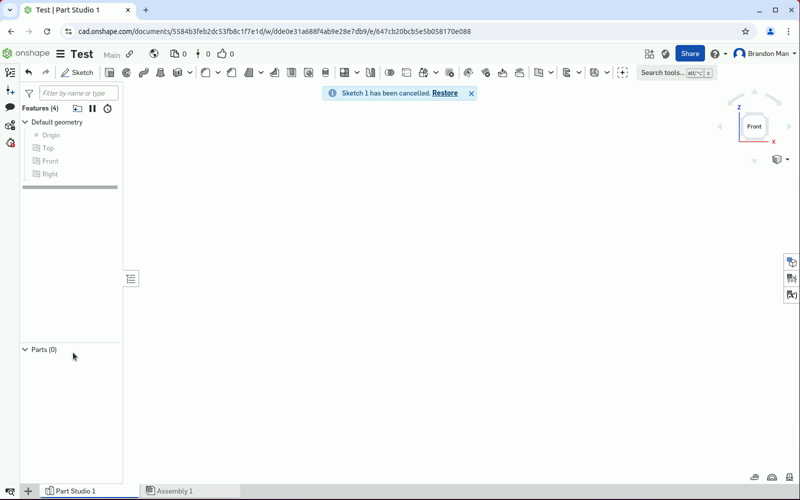
key_up(shift)
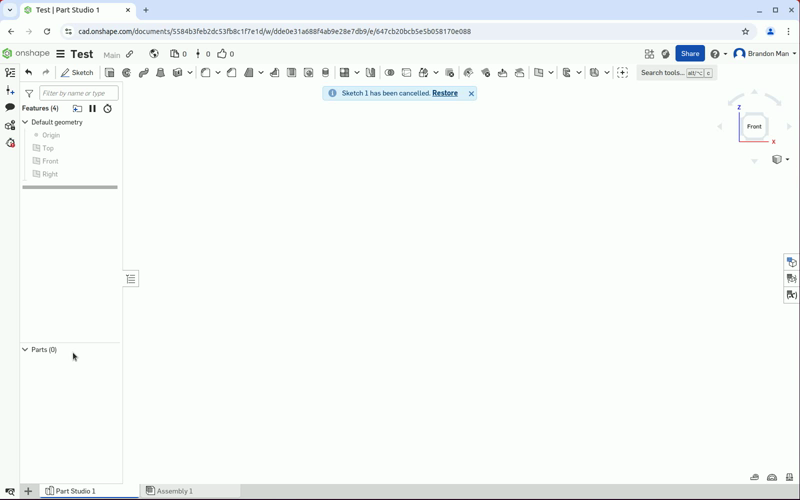
mouse_move(73, 352)
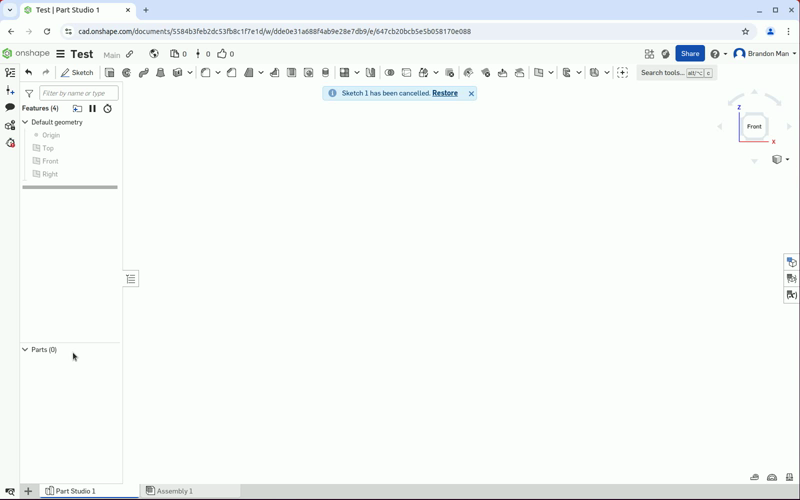
key(shift+y)
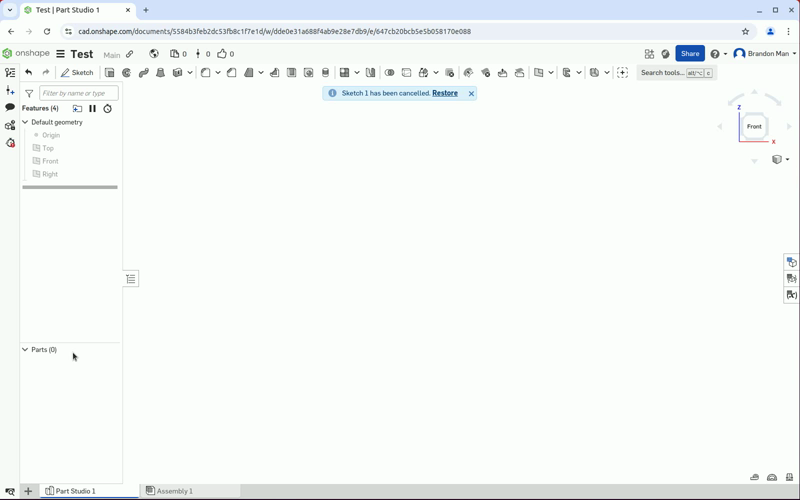
key(shift+s)
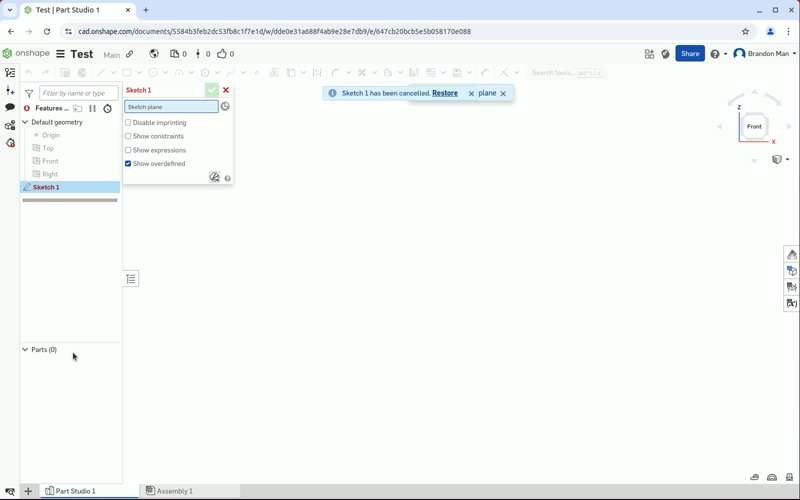
mouse_move(73, 163)
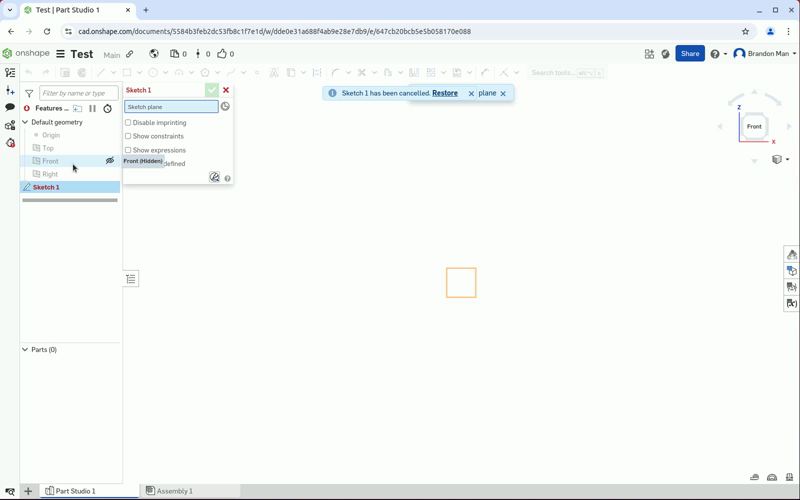
click(73, 163)
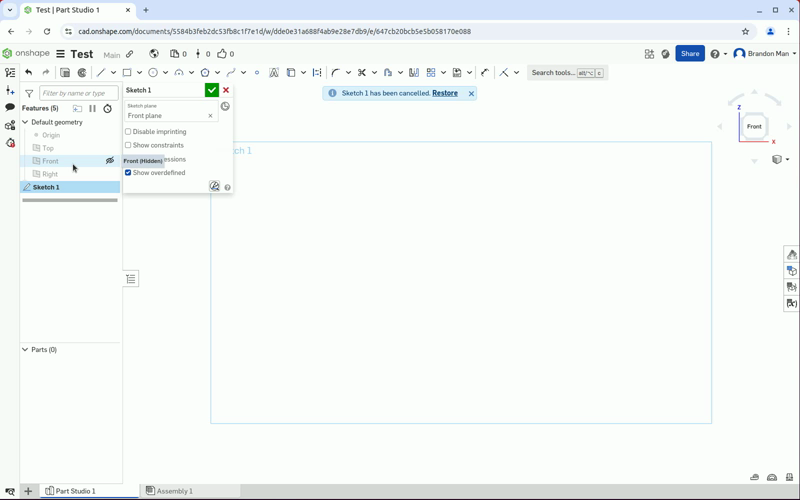
mouse_move(73, 352)
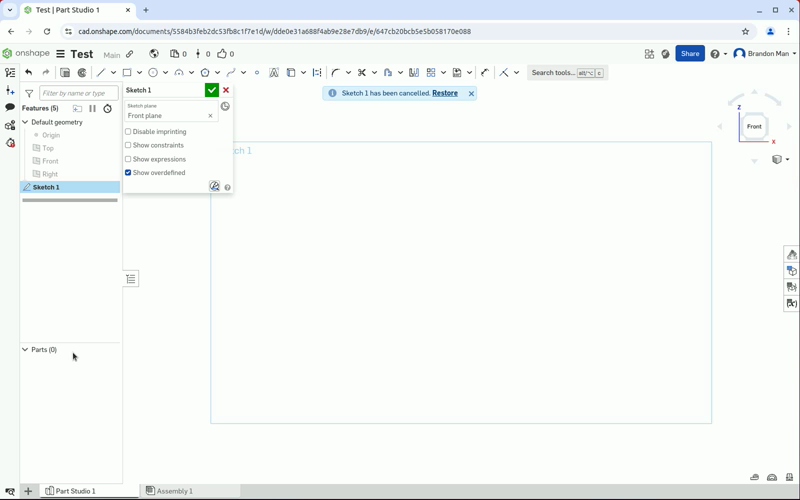
key(y)
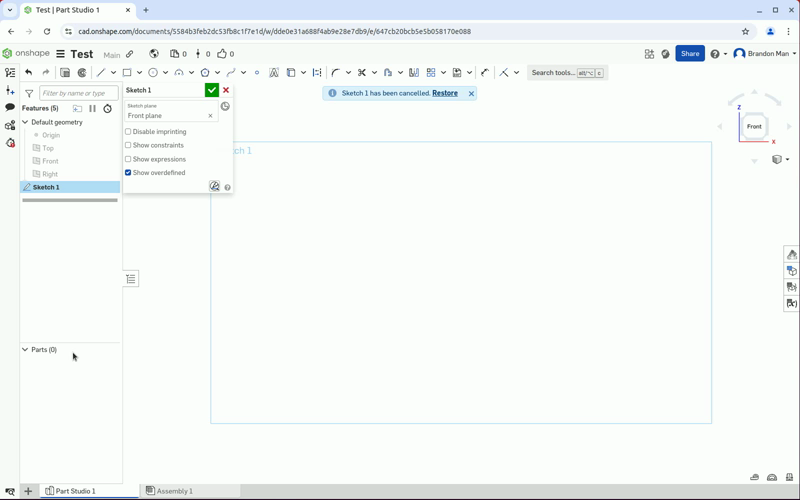
key(l)
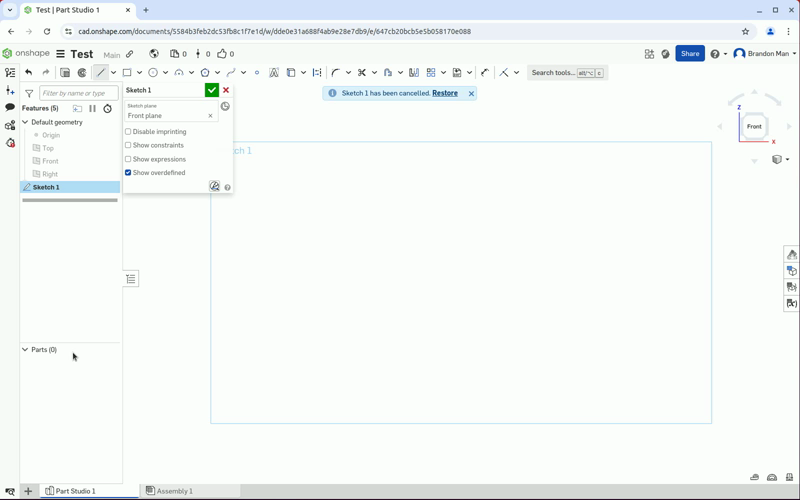
key_down(shift)
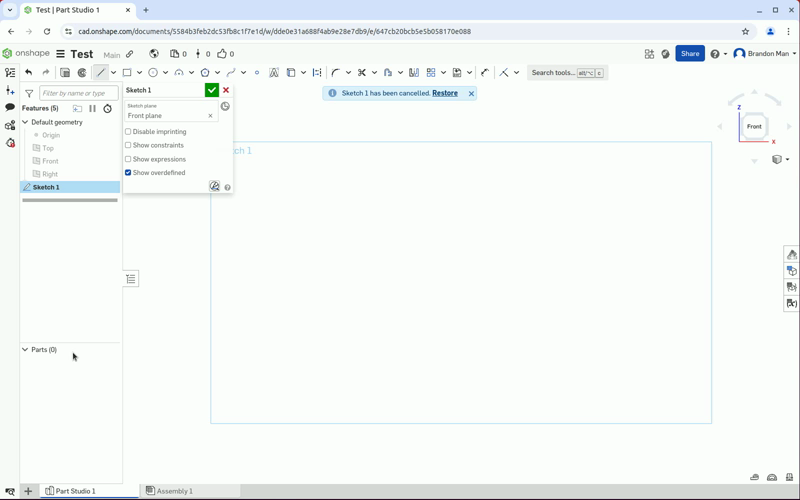
mouse_move(414, 349)
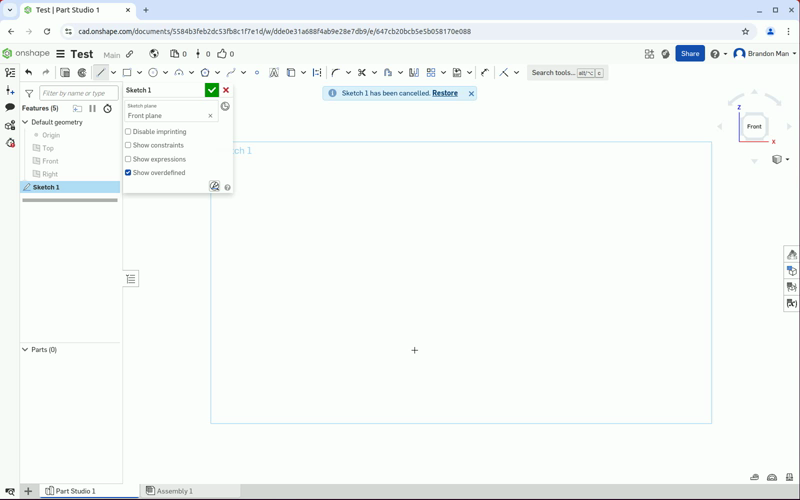
click(414, 349)
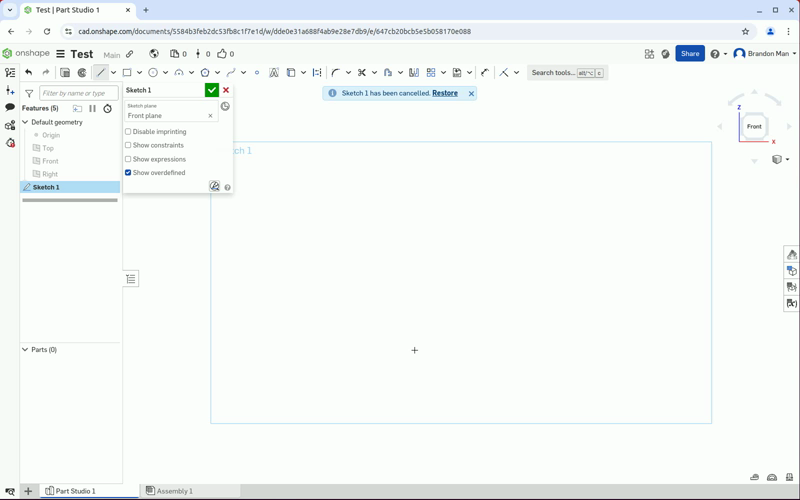
key_up(shift)
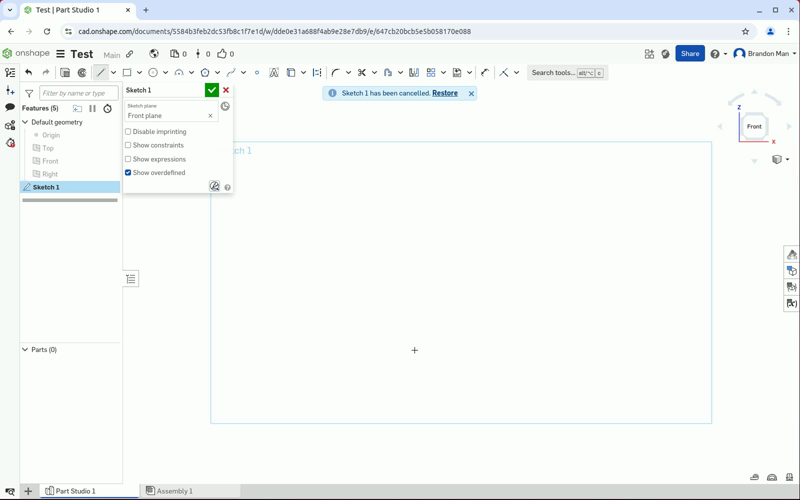
key_down(shift)
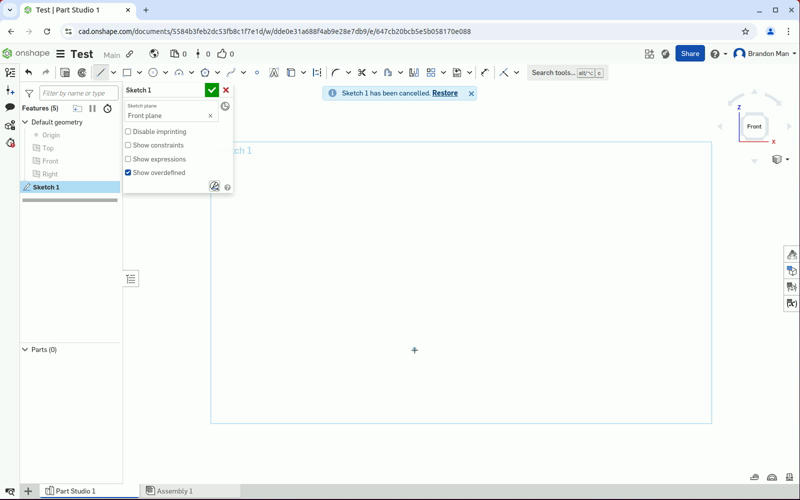
mouse_move(506, 349)
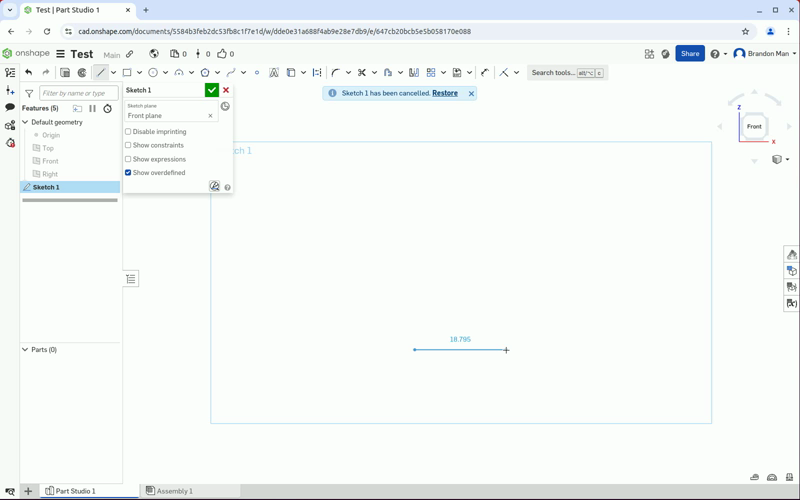
click(506, 349)
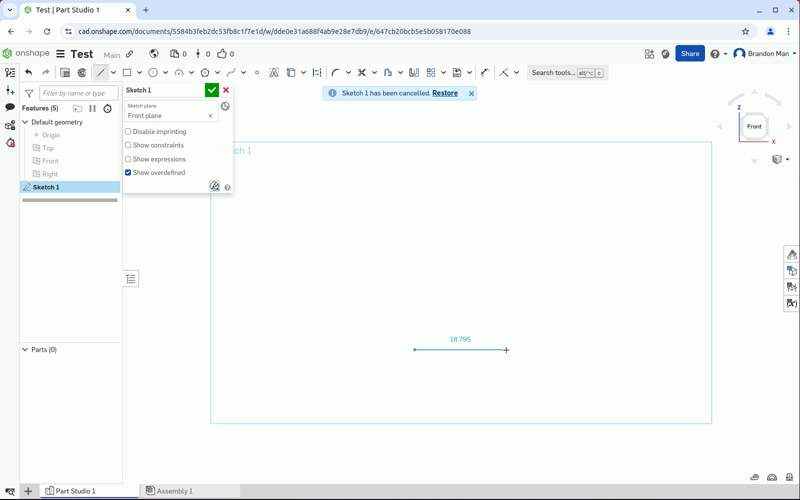
key_up(shift)
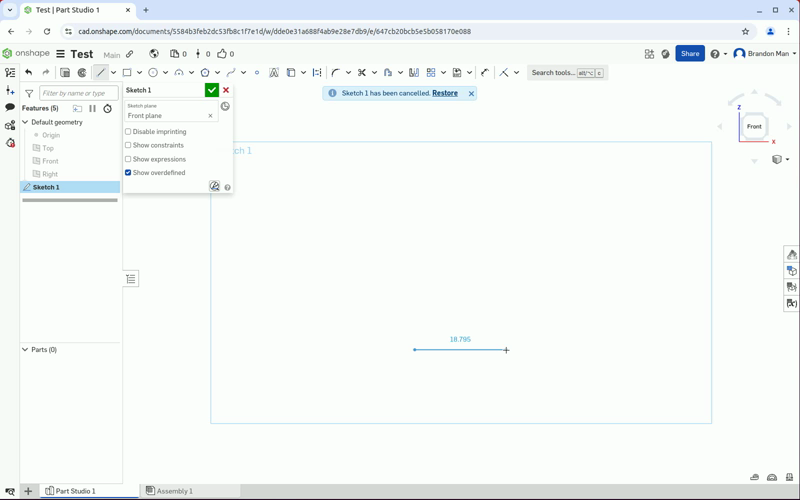
key_down(shift)
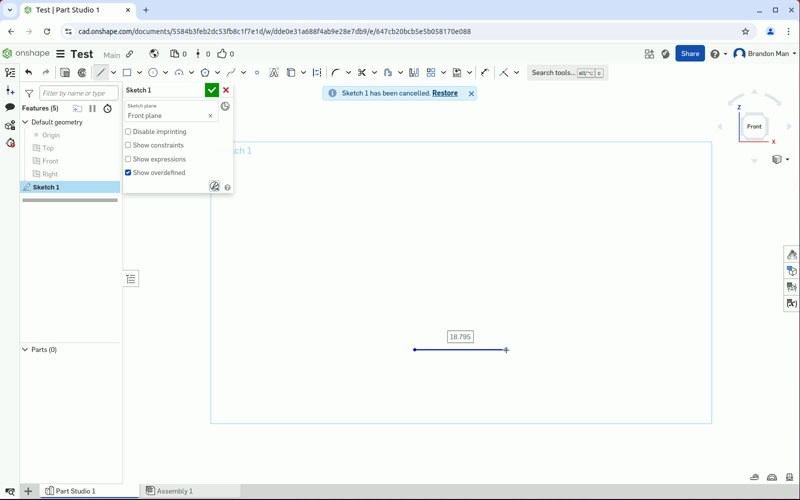
mouse_move(506, 216)
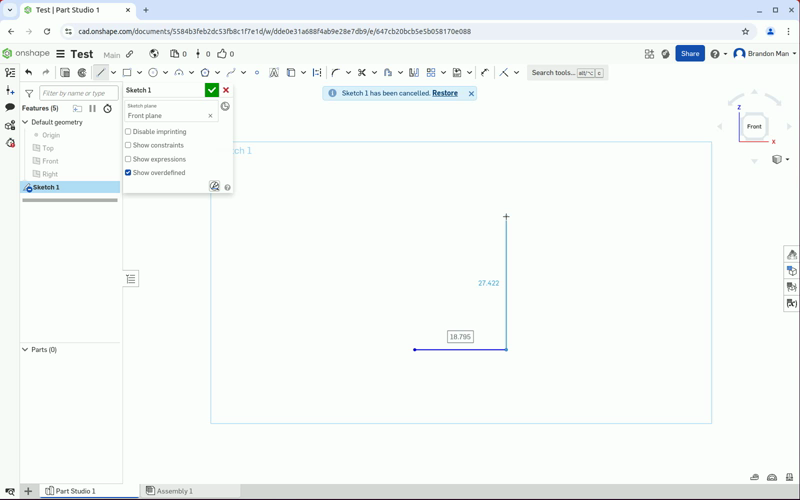
click(506, 216)
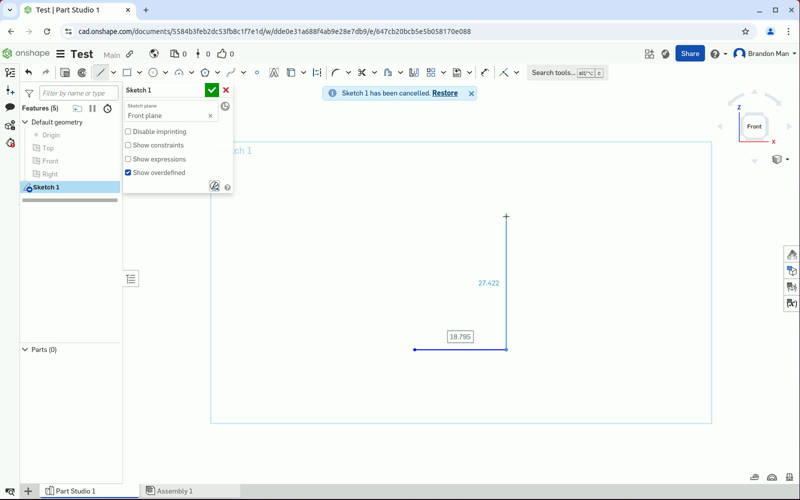
key_up(shift)
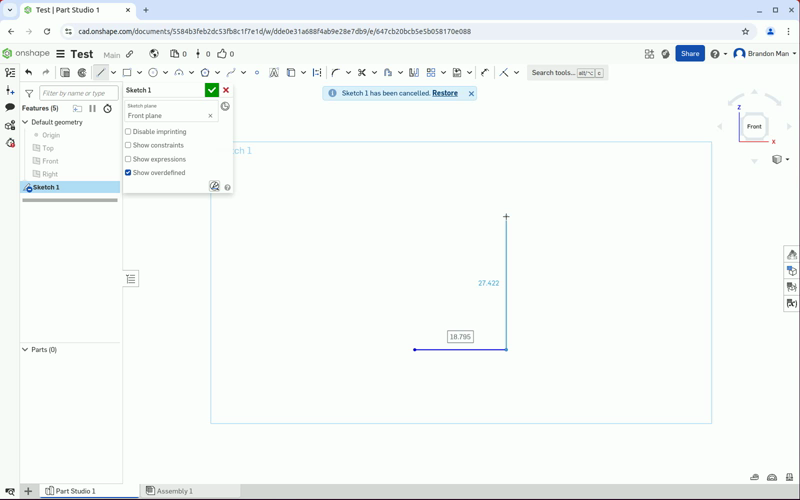
key_down(shift)
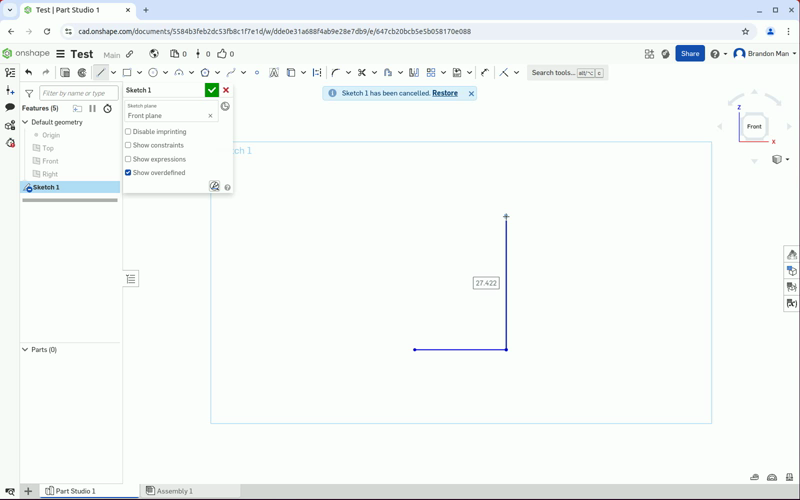
mouse_move(414, 216)
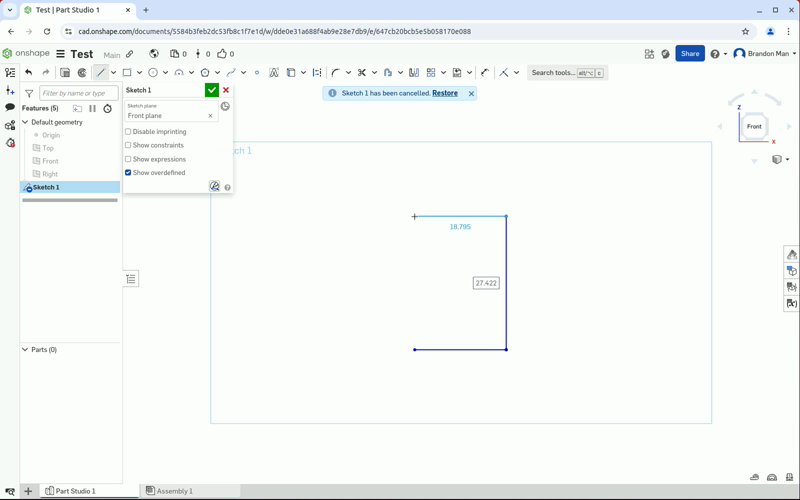
click(414, 216)
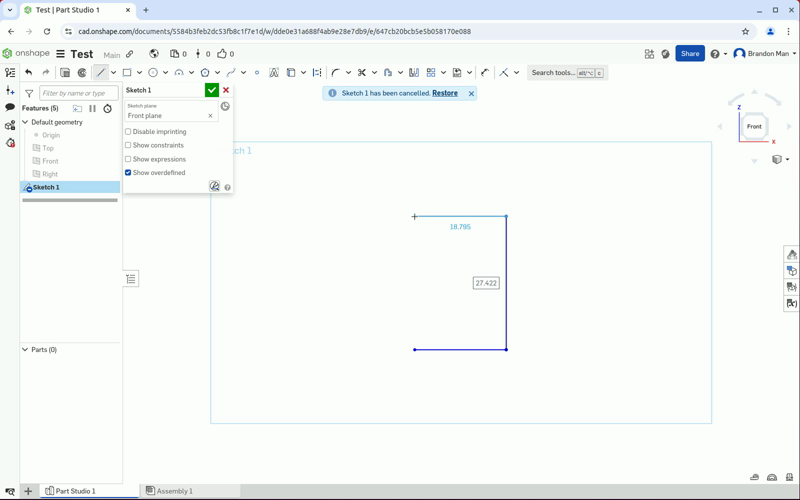
key_up(shift)
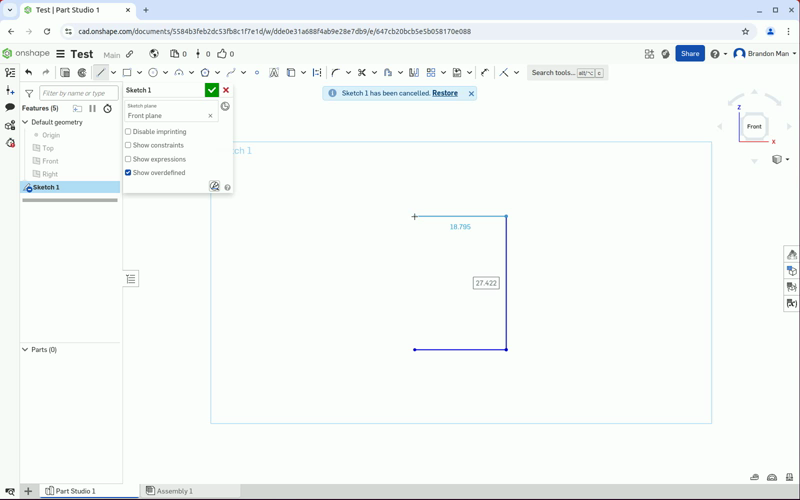
key_down(shift)
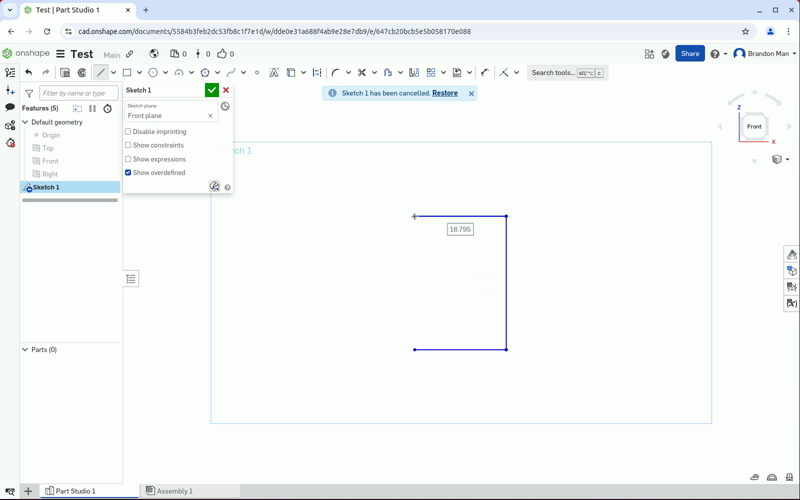
mouse_move(414, 349)
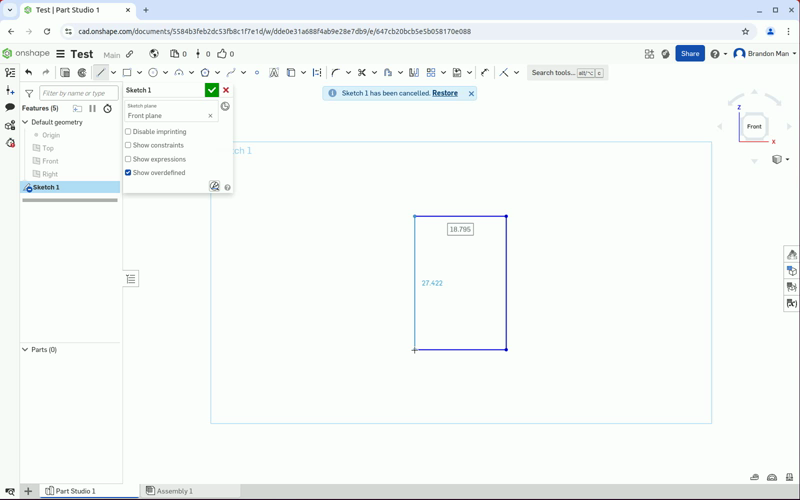
key_up(shift)
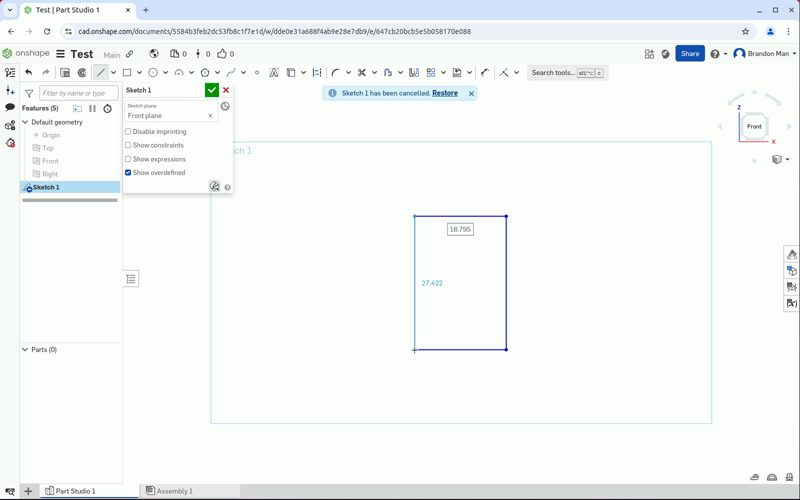
click(414, 349)
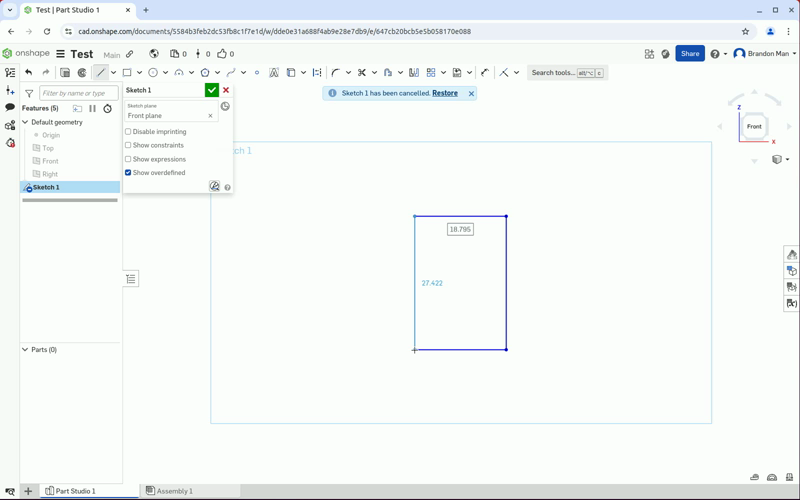
key(esc)
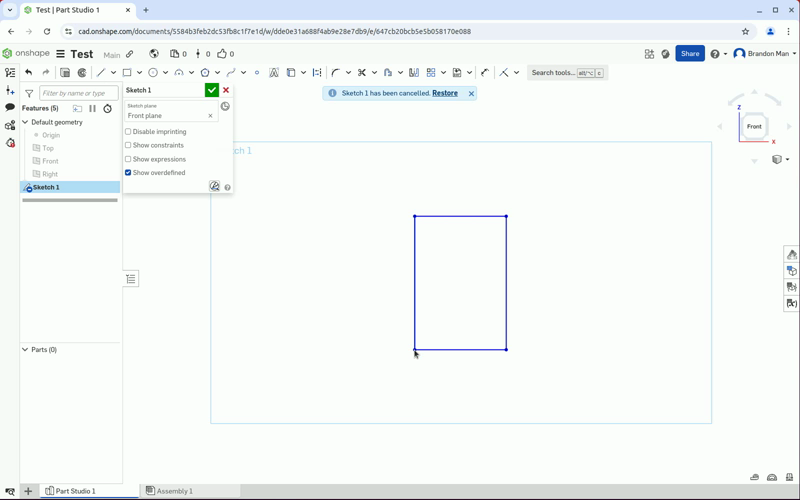
mouse_move(482, 290)
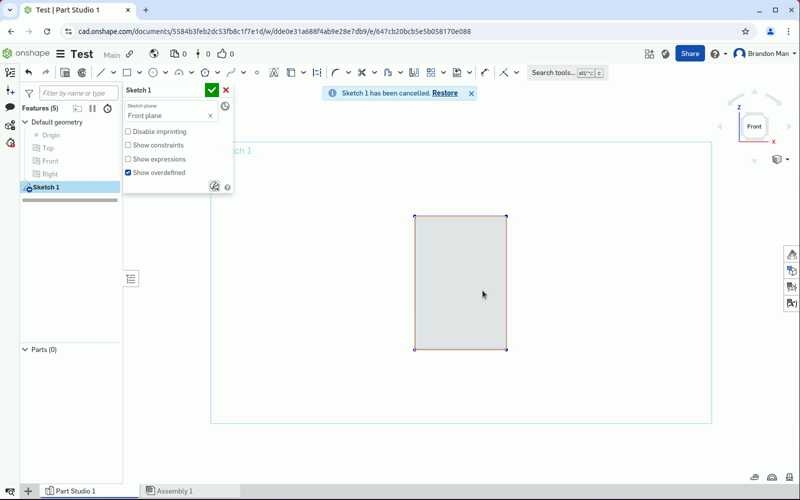
click(482, 290)
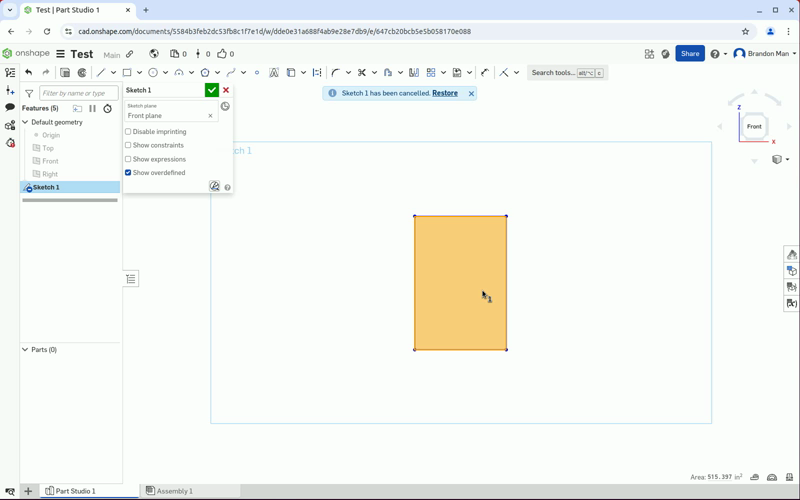
mouse_move(73, 352)
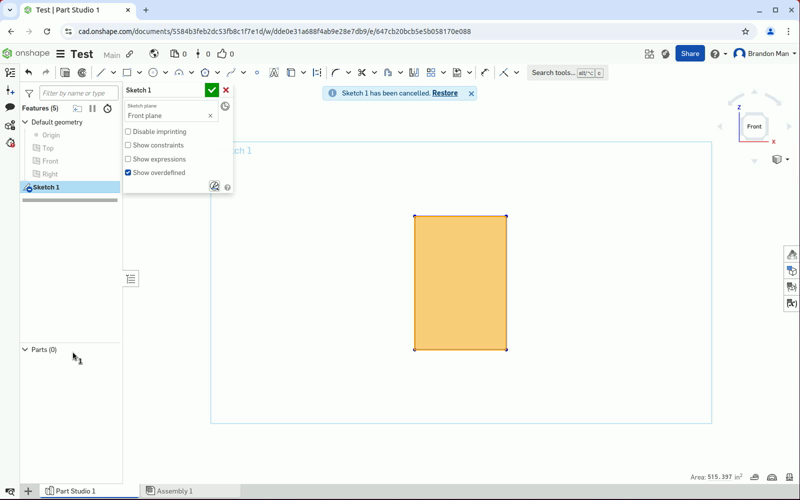
key(shift+y)
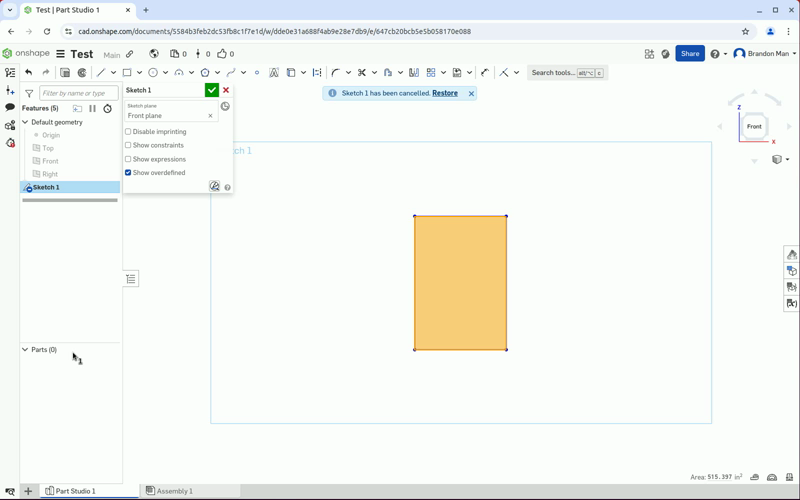
key(shift+e)
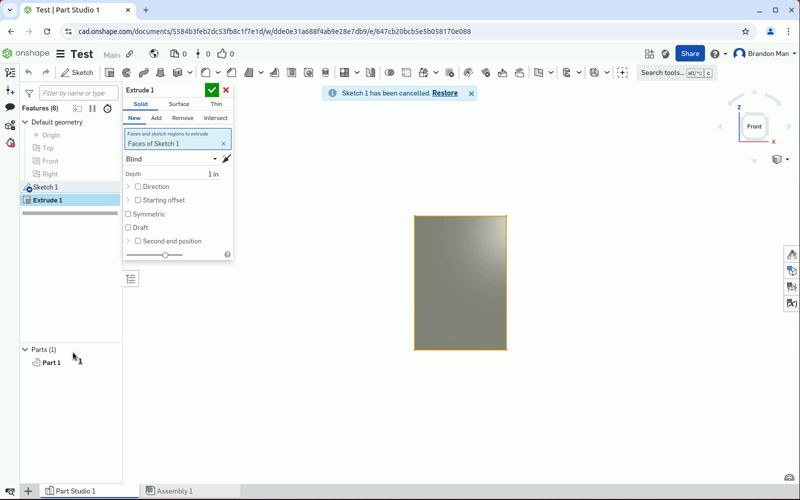
mouse_move(143, 106)
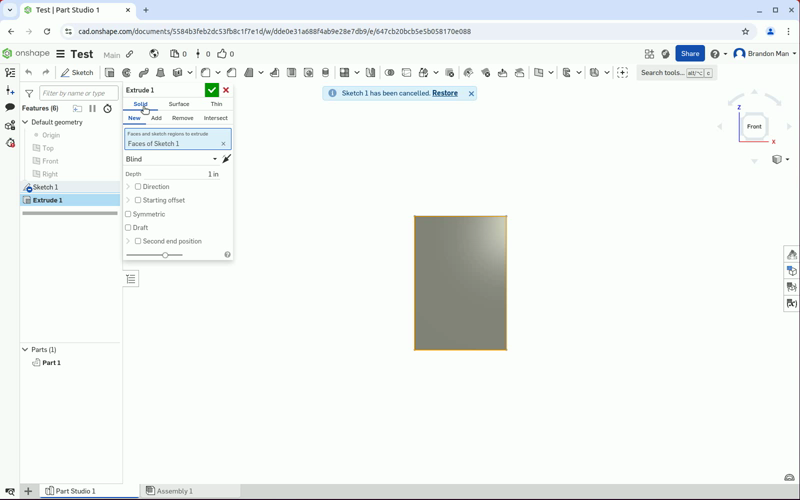
click(143, 106)
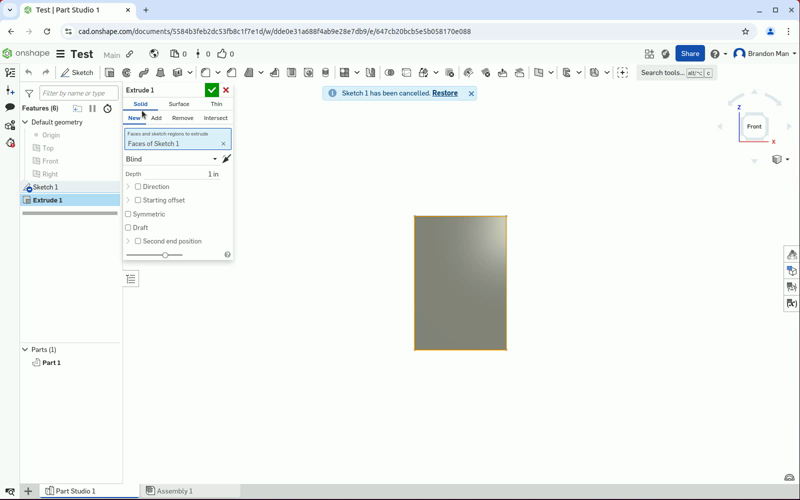
mouse_move(137, 120)
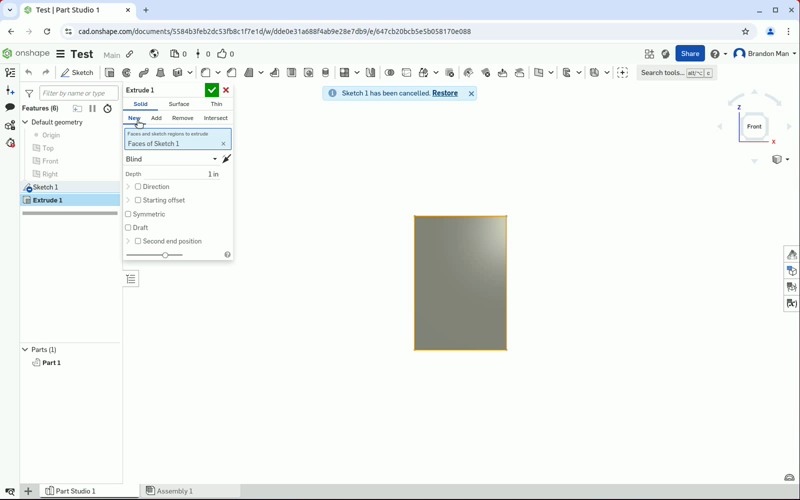
click(137, 120)
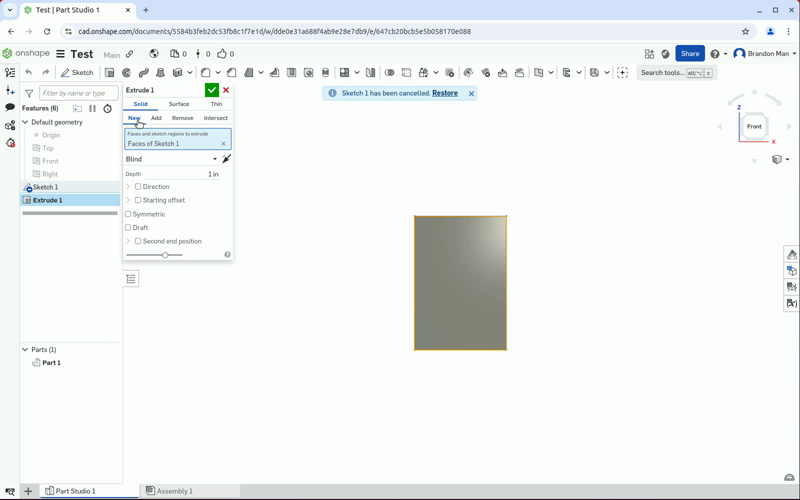
key(tab, 4)
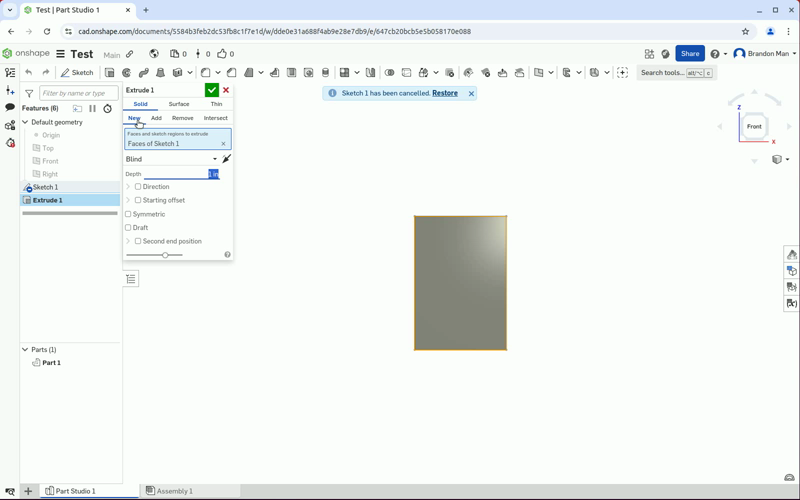
text(14.683)
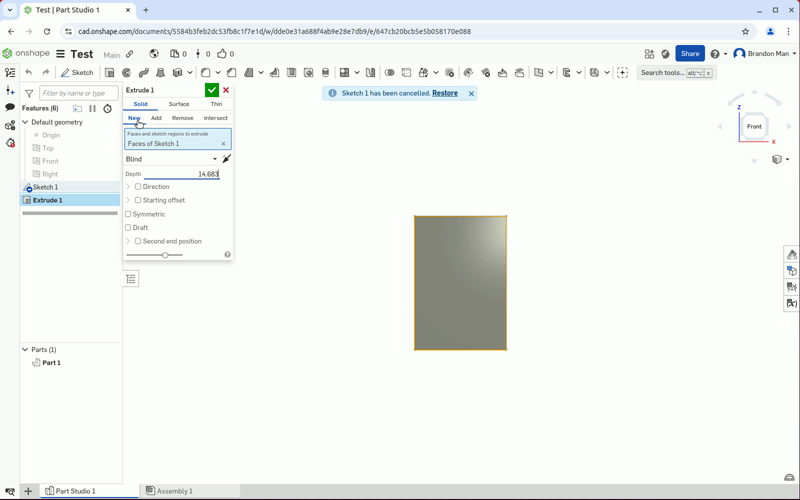
key(enter)
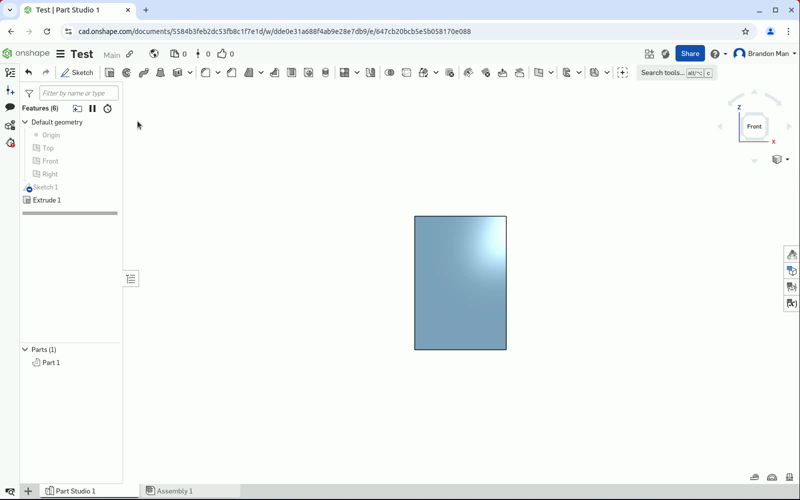
key(shift+h)
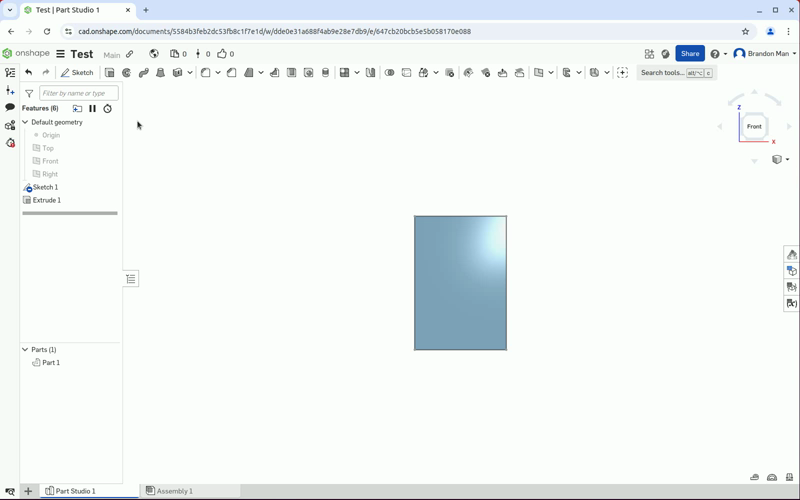
key(shift+h)
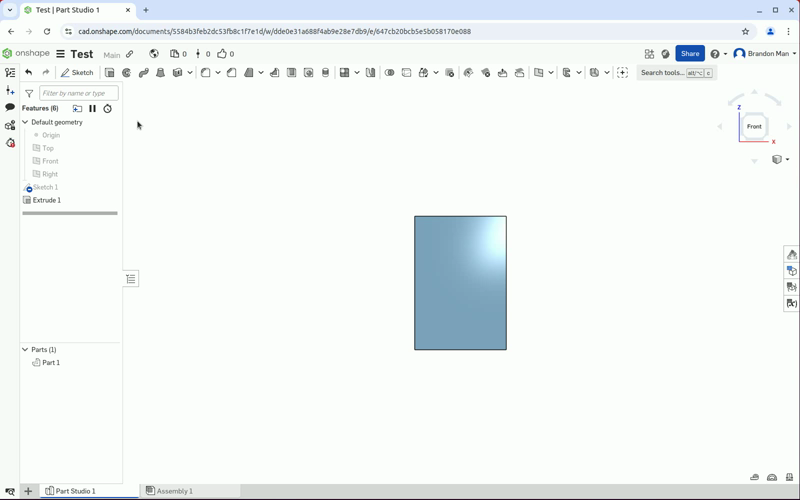
mouse_move(73, 189)
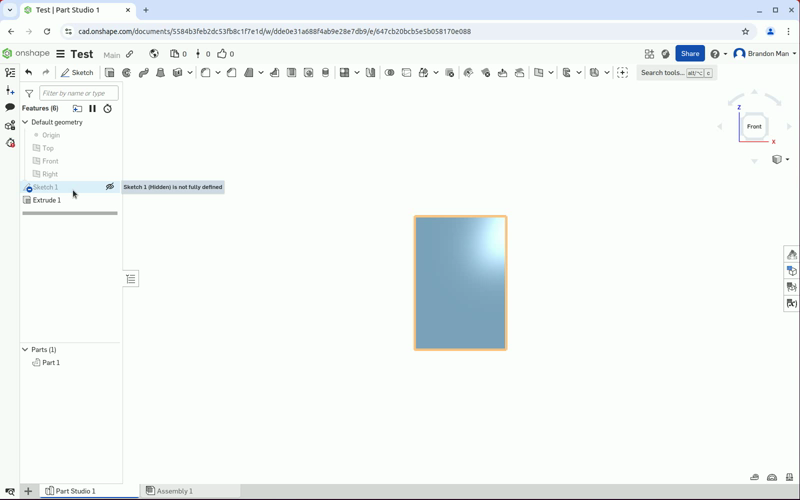
click(73, 189)
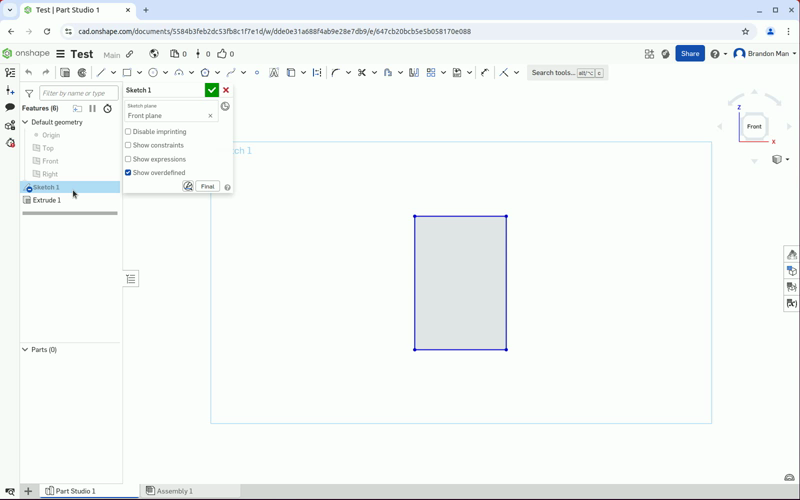
mouse_move(229, 92)
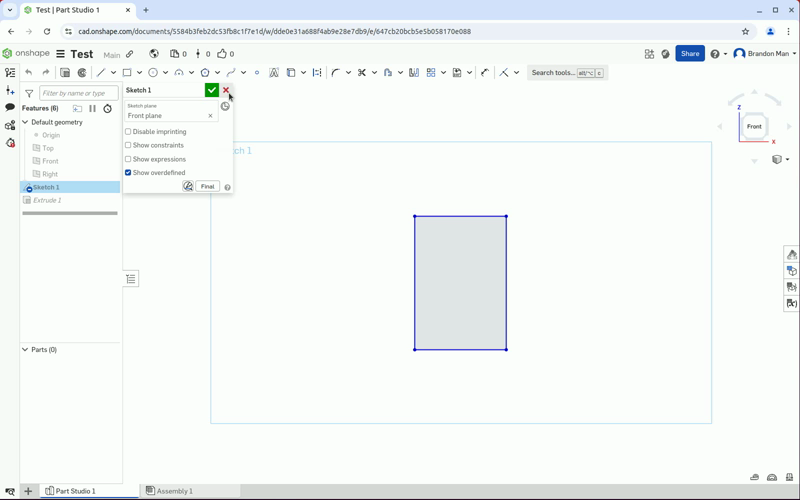
click(229, 92)
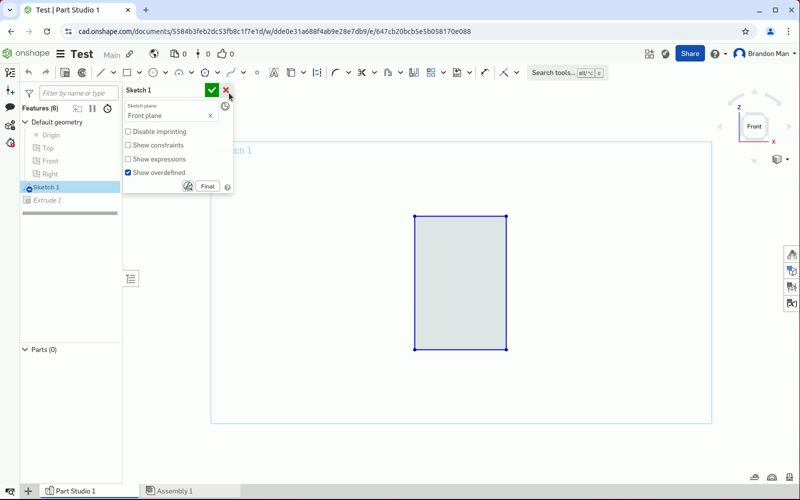
key(shift+s)
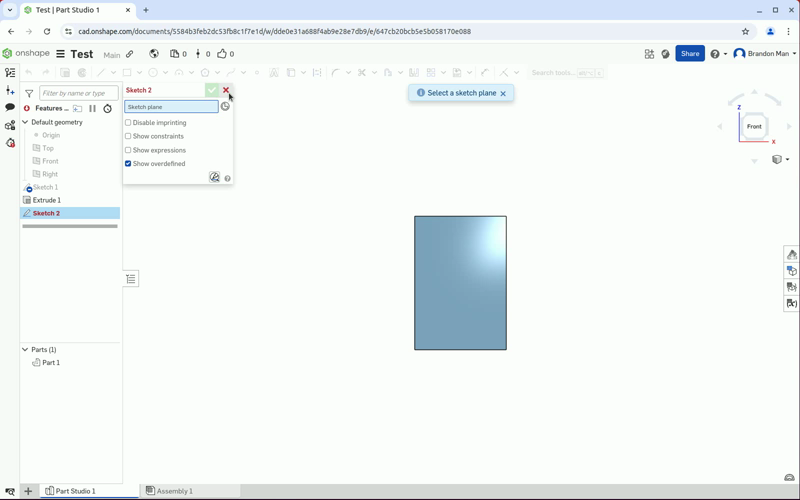
mouse_move(73, 163)
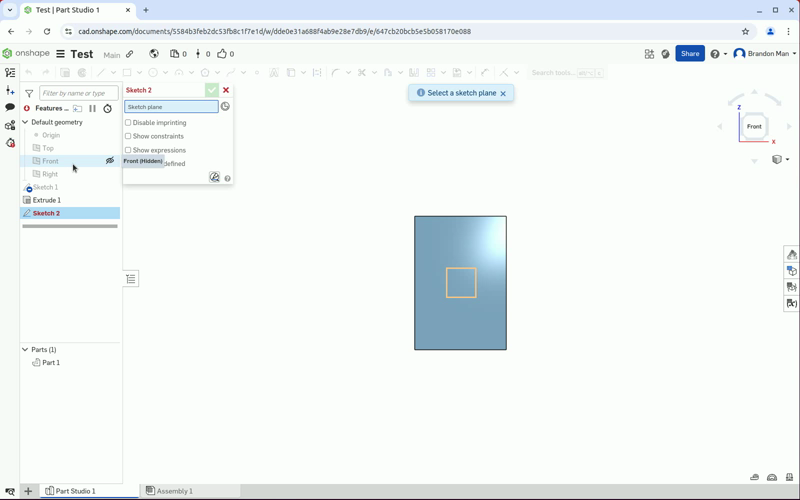
click(73, 163)
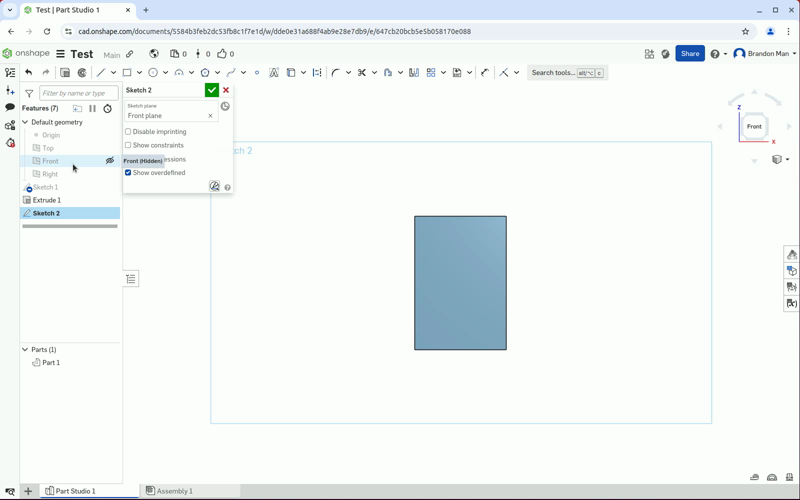
mouse_move(73, 352)
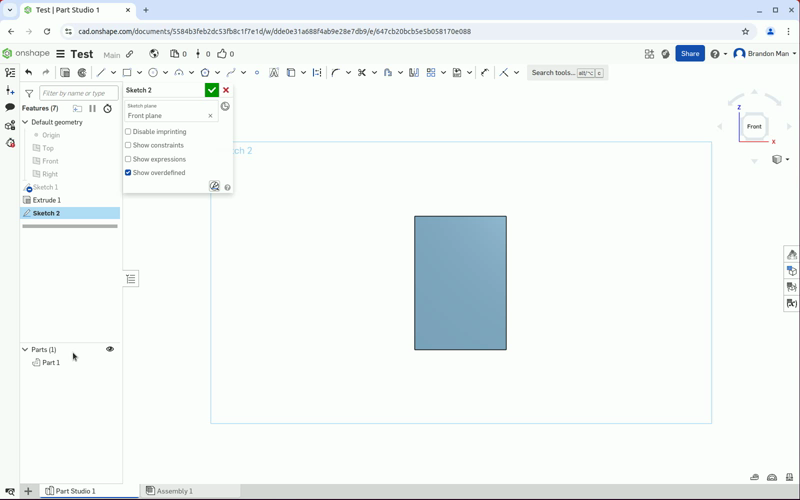
key(y)
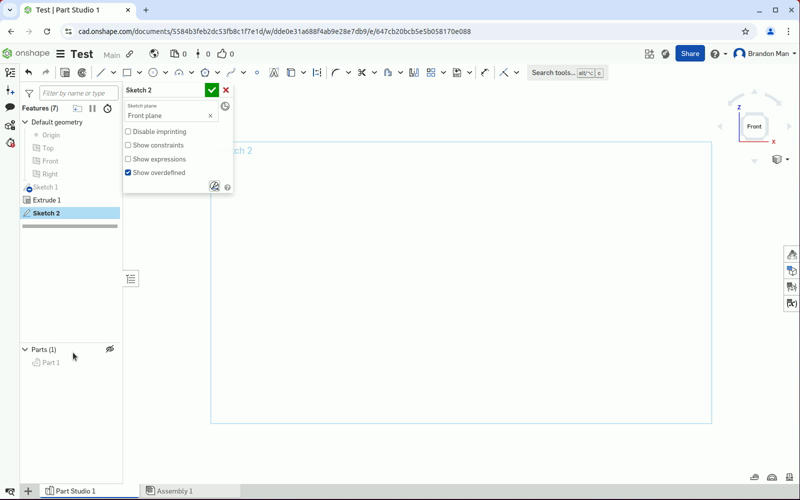
key(l)
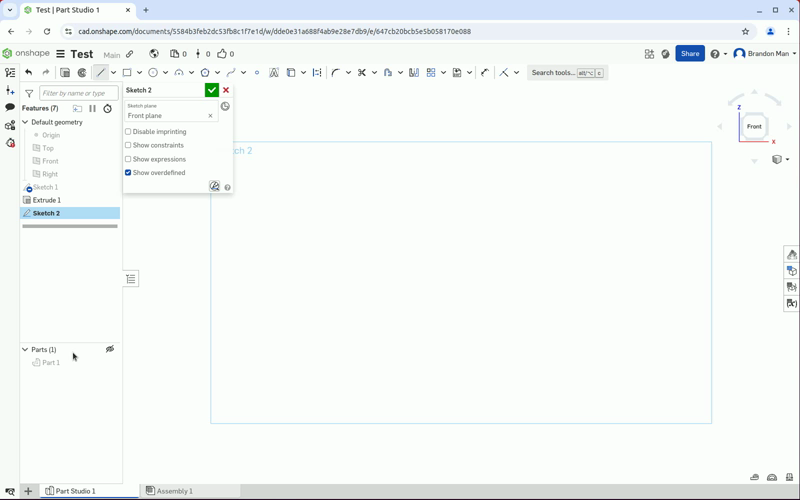
key_down(shift)
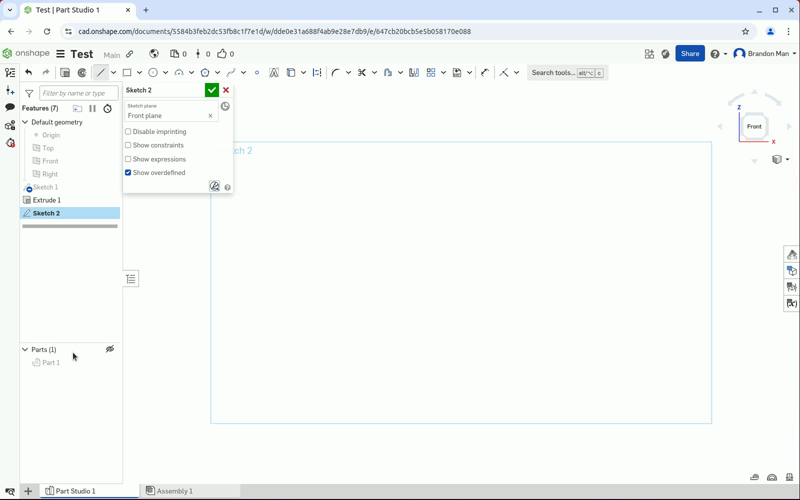
mouse_move(414, 216)
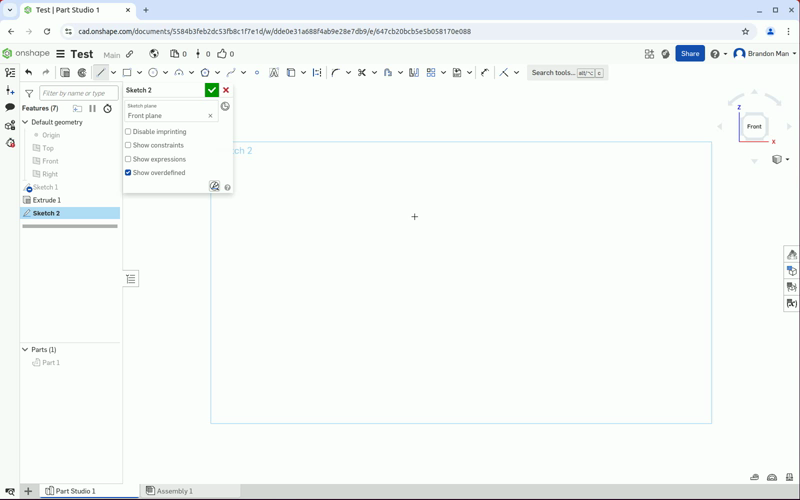
click(414, 216)
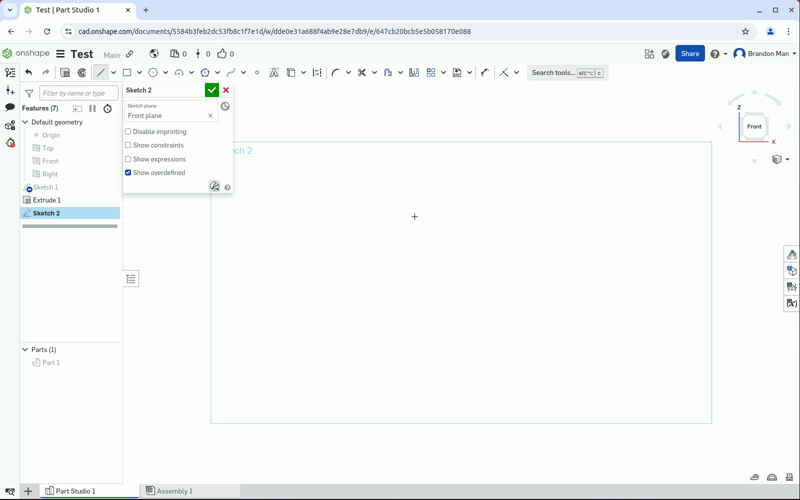
key_up(shift)
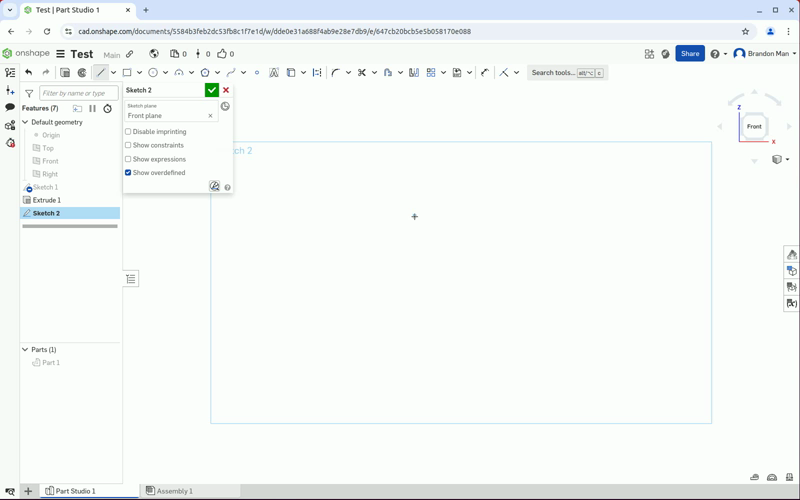
key_down(shift)
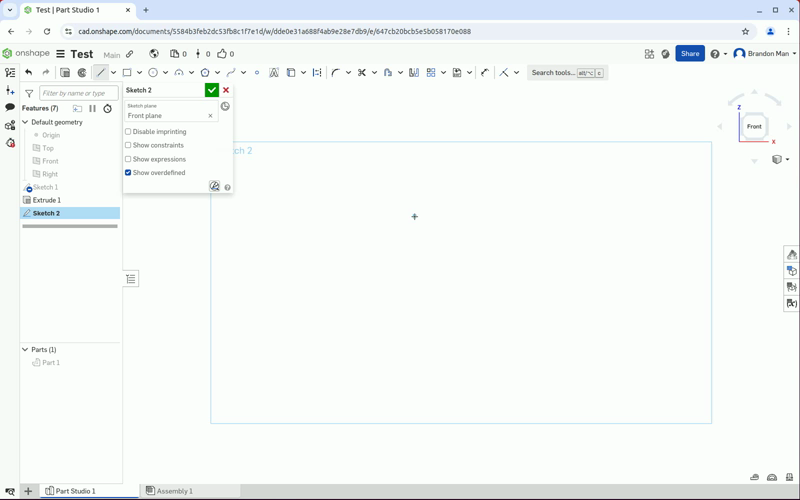
mouse_move(506, 216)
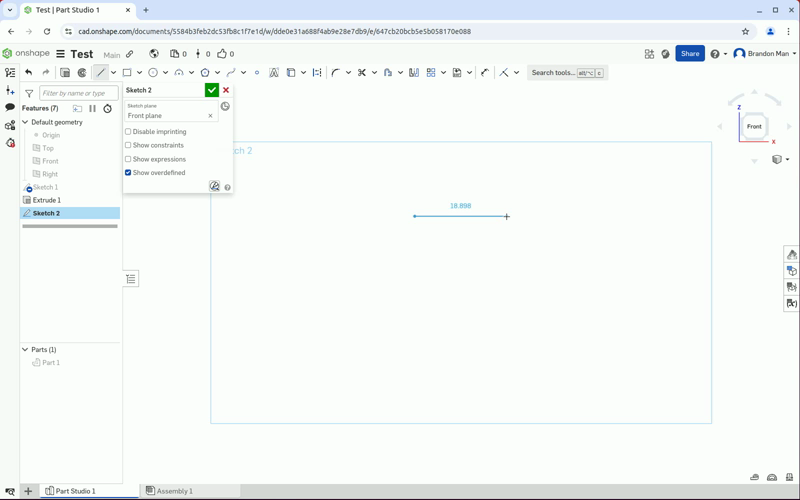
click(506, 216)
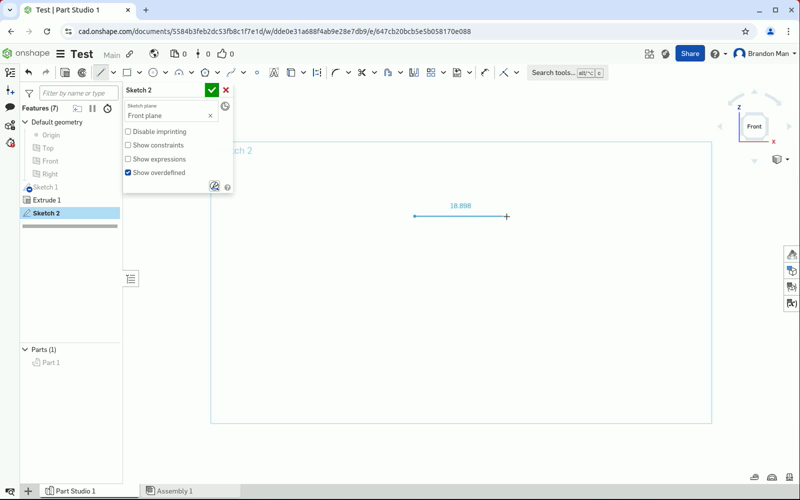
key_up(shift)
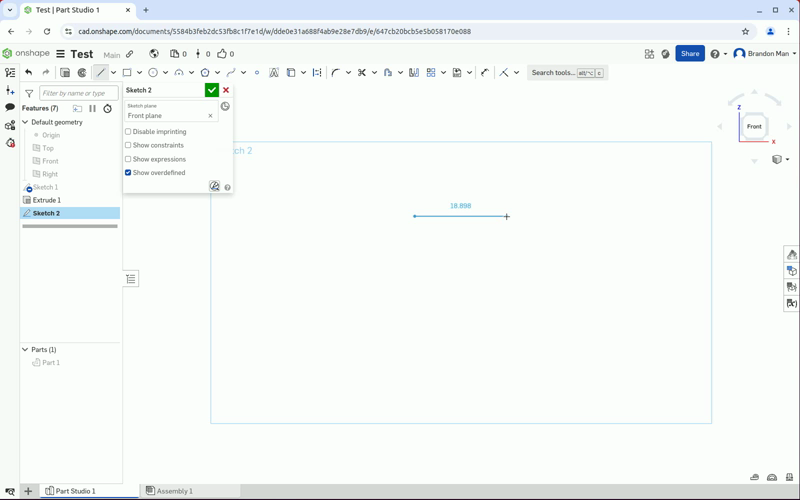
key(esc)
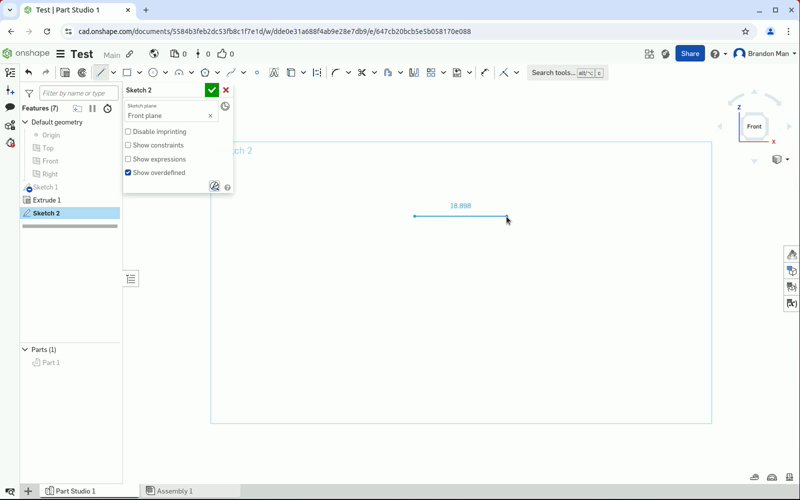
key(a)
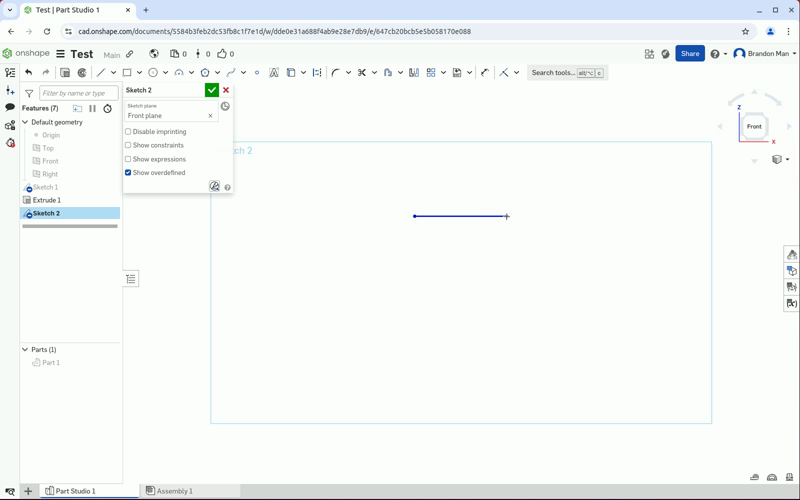
mouse_move(506, 216)
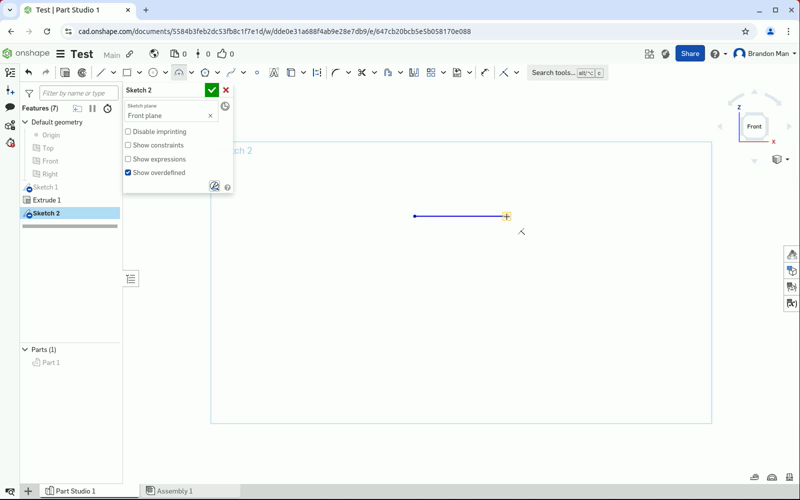
click(506, 216)
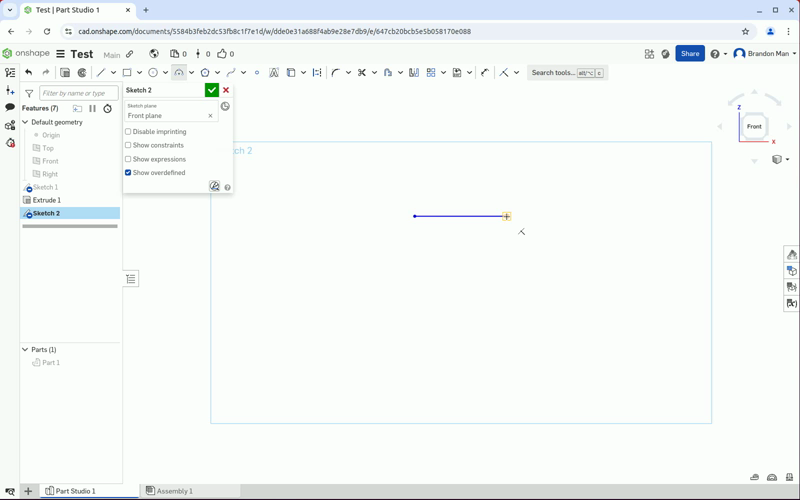
mouse_move(414, 216)
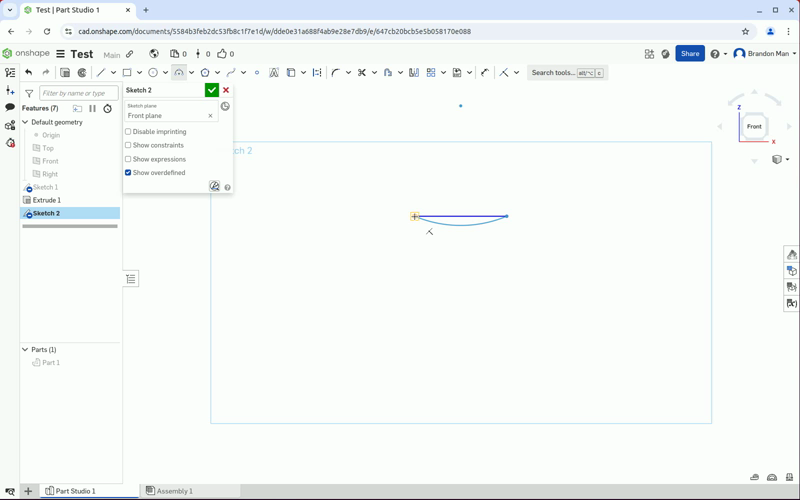
click(414, 216)
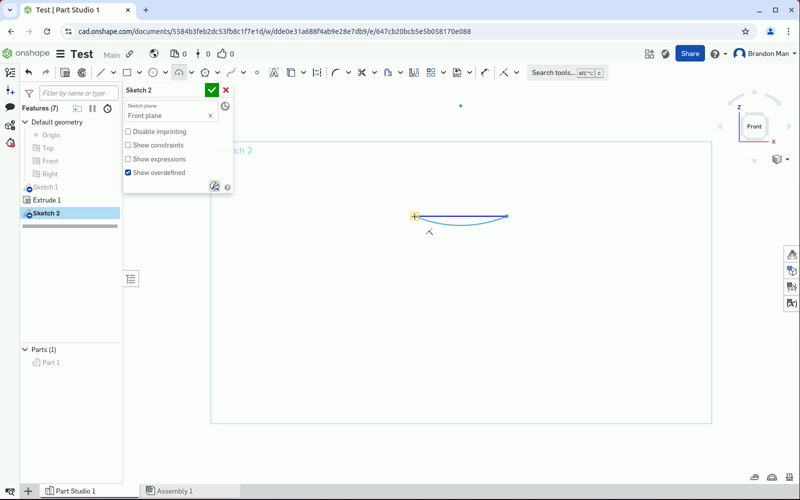
key_down(shift)
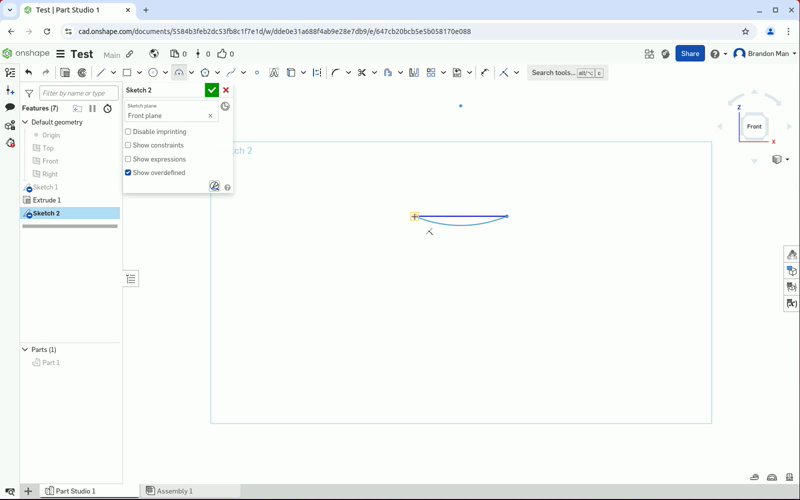
mouse_move(460, 170)
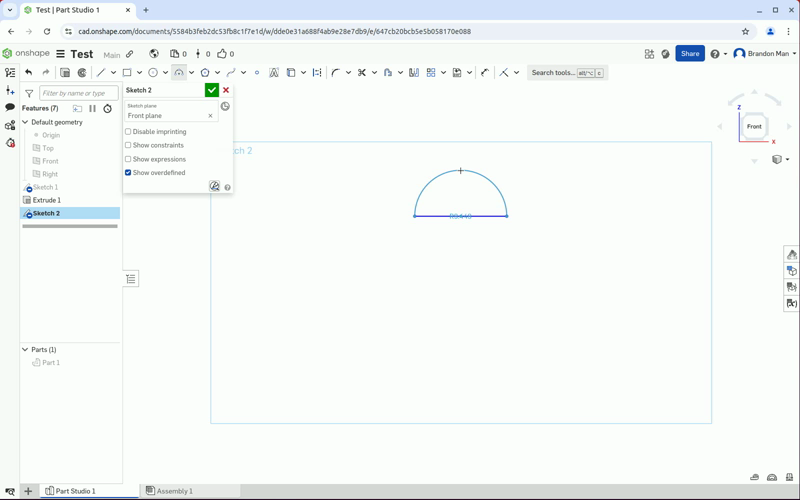
click(460, 170)
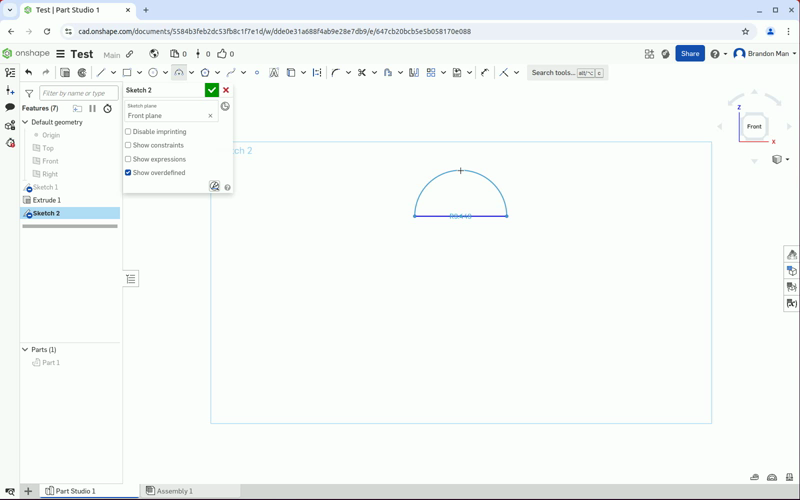
key_up(shift)
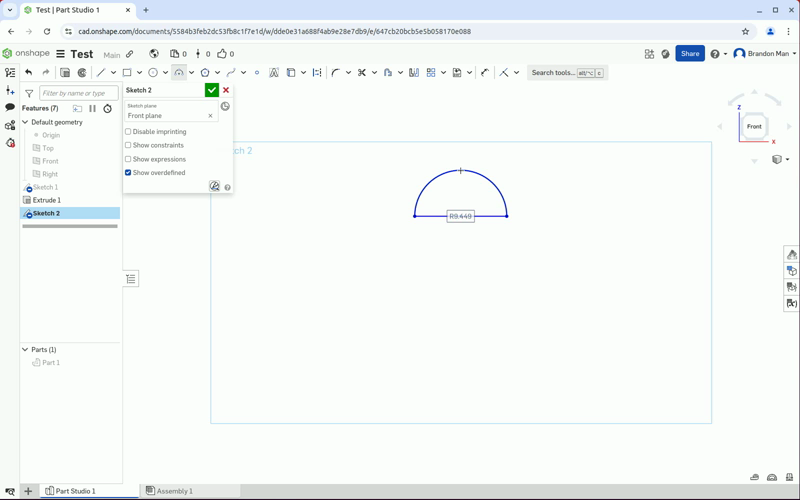
key(esc)
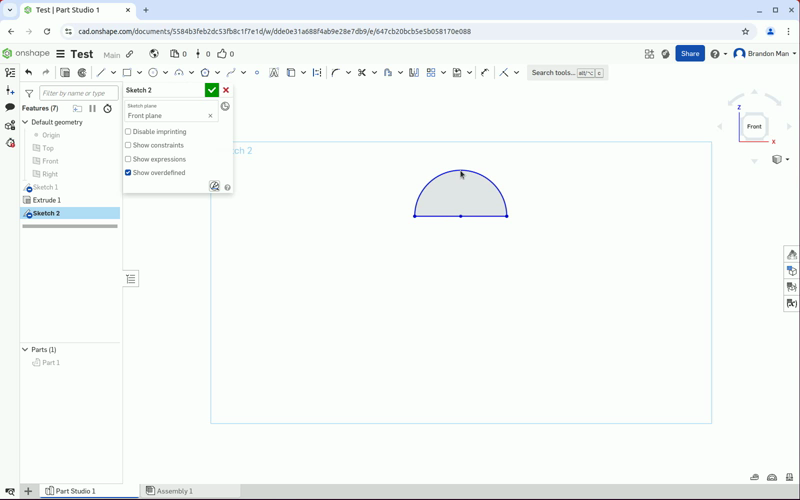
mouse_move(470, 195)
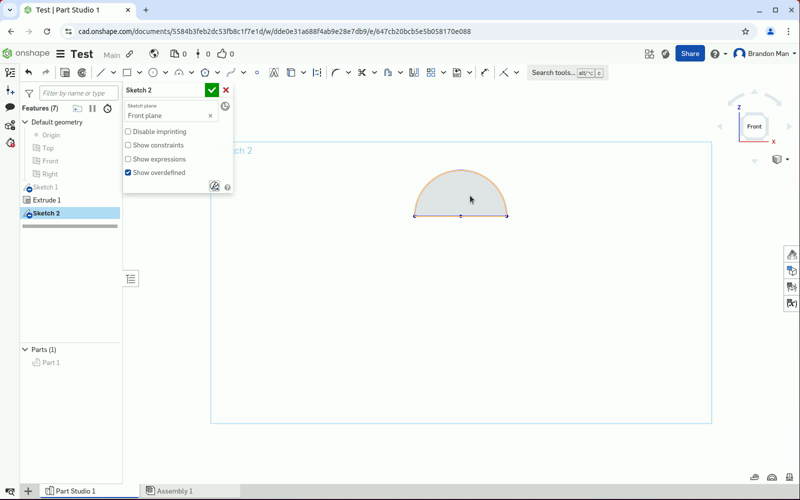
scroll(6)
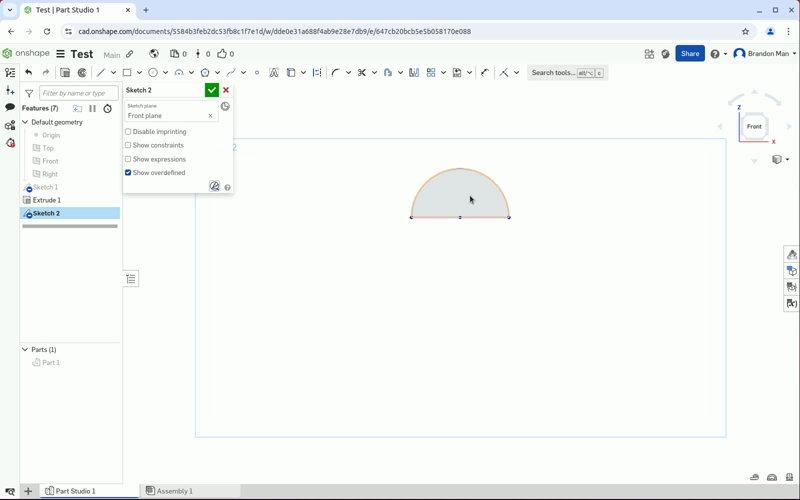
scroll(6)
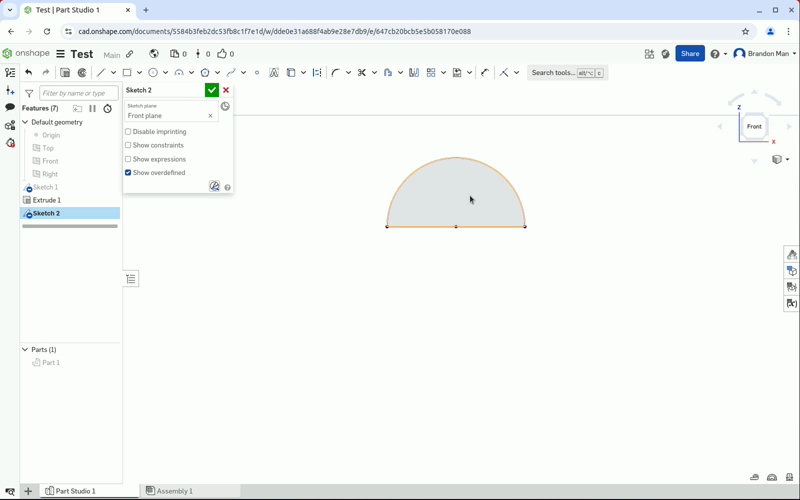
scroll(6)
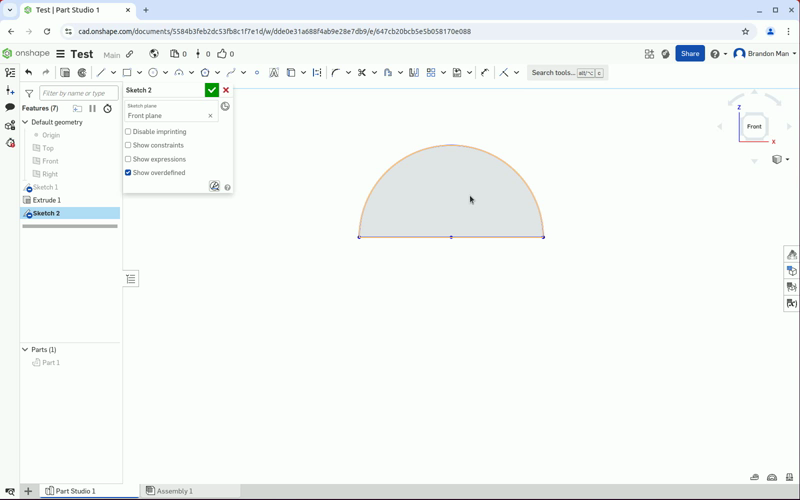
scroll(6)
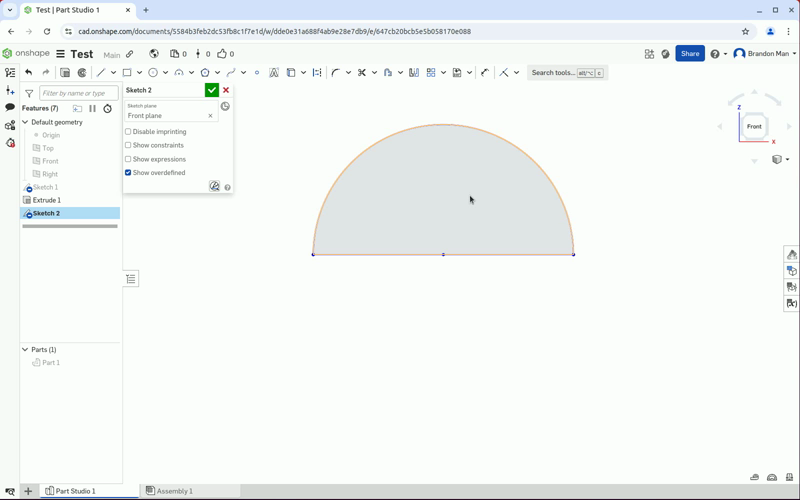
scroll(6)
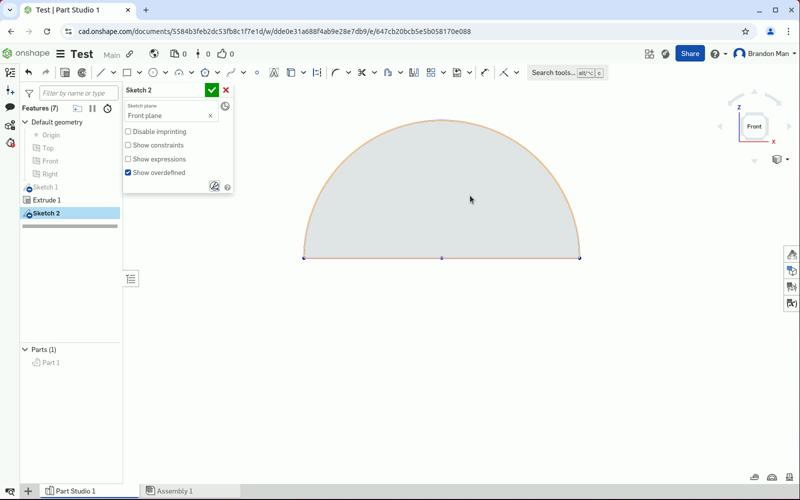
scroll(6)
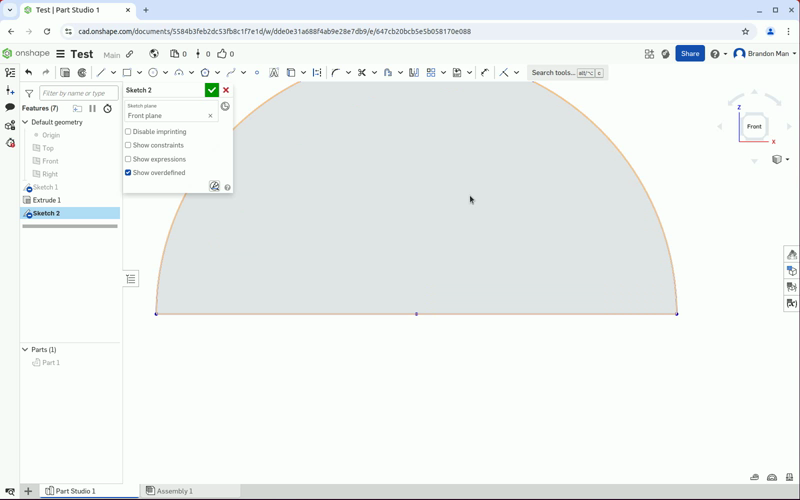
scroll(6)
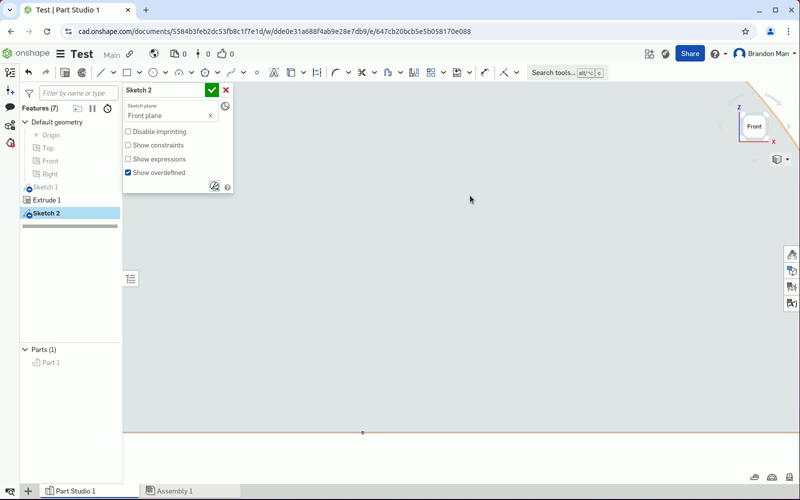
click(470, 195)
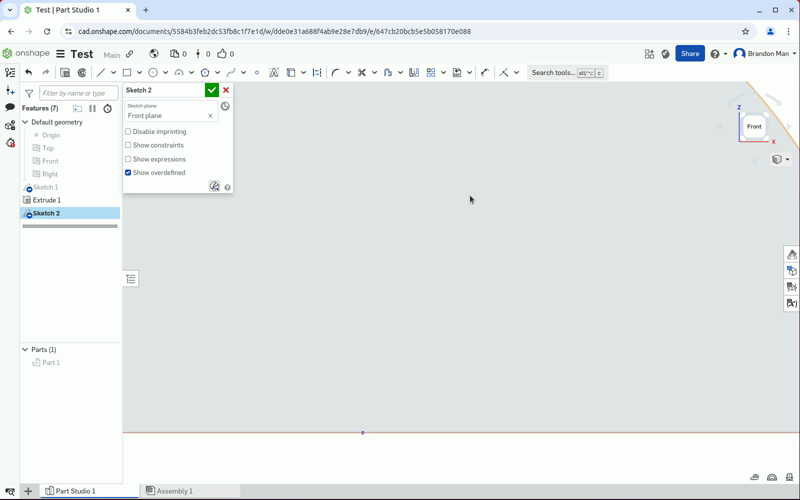
scroll(-6)
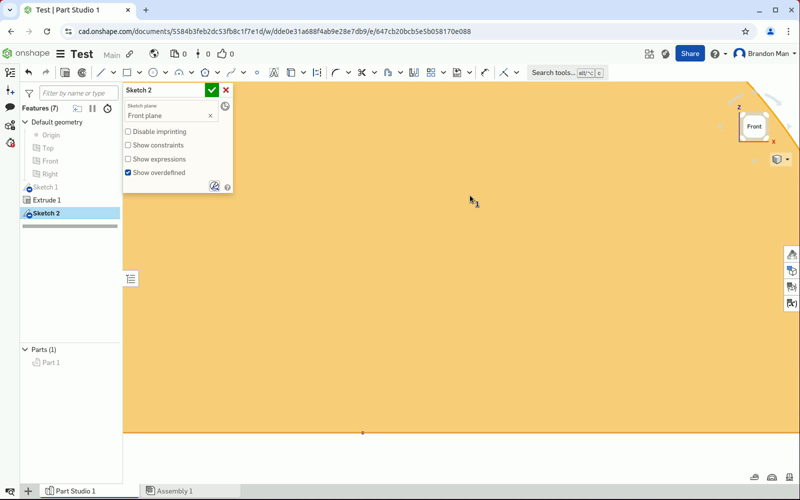
scroll(-6)
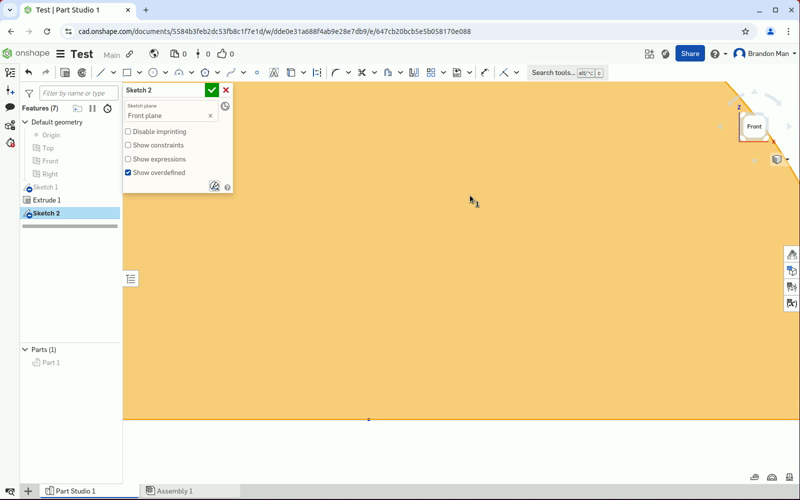
scroll(-6)
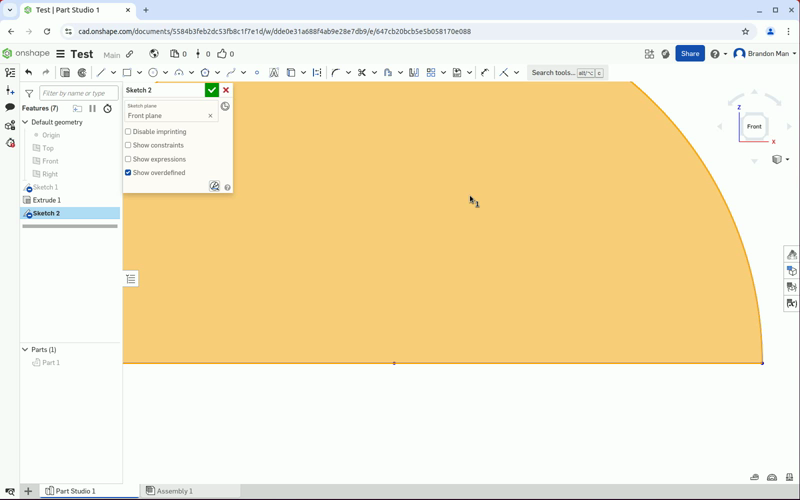
scroll(-6)
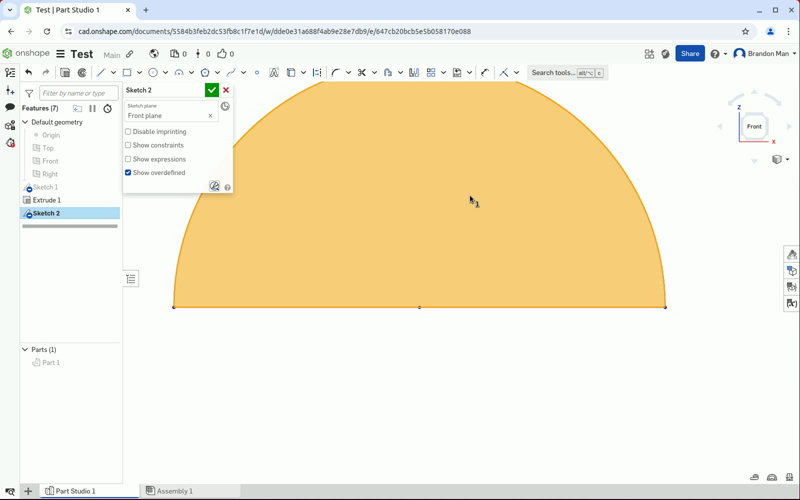
scroll(-6)
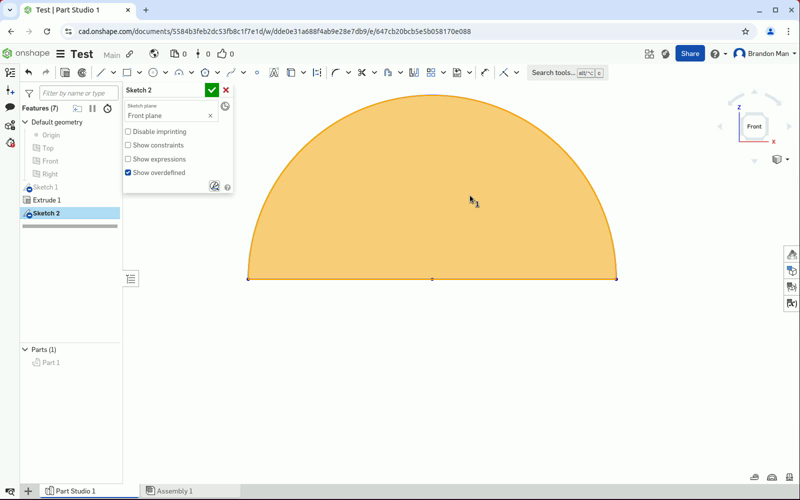
scroll(-6)
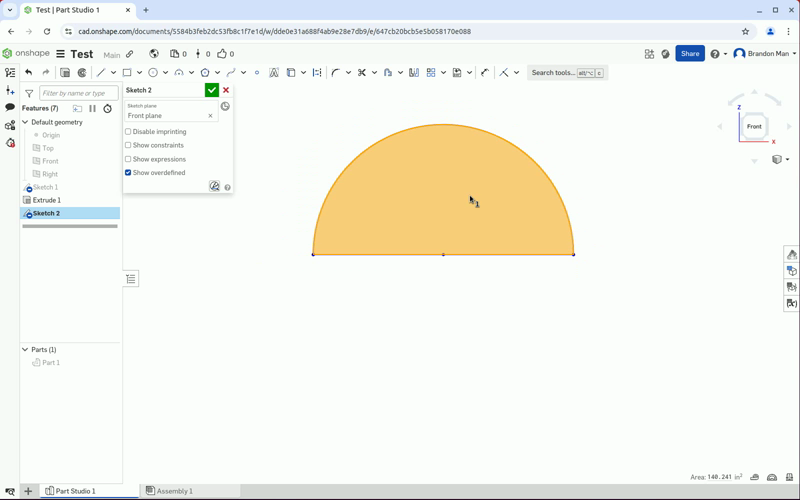
scroll(-6)
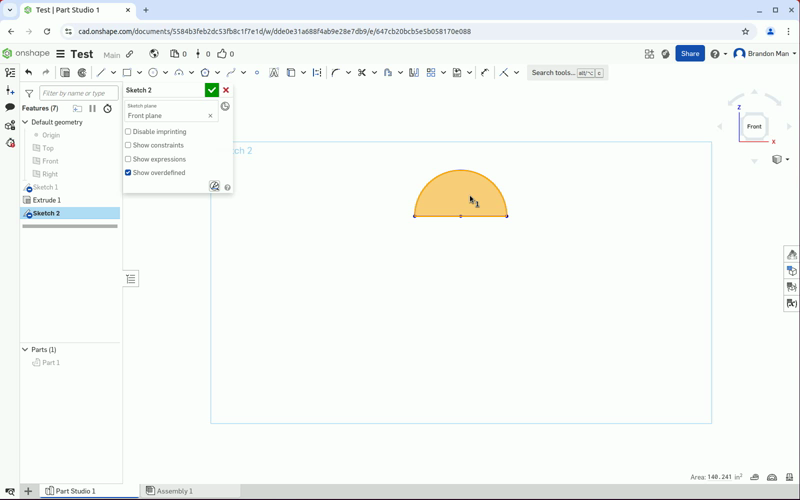
mouse_move(73, 352)
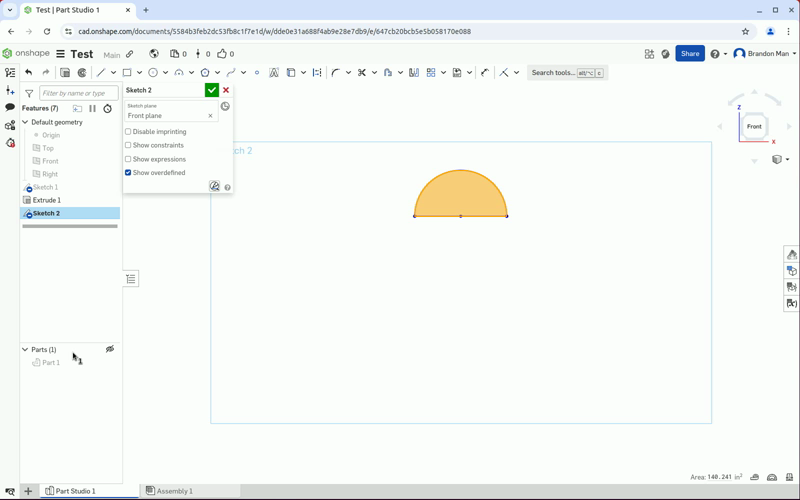
key(shift+y)
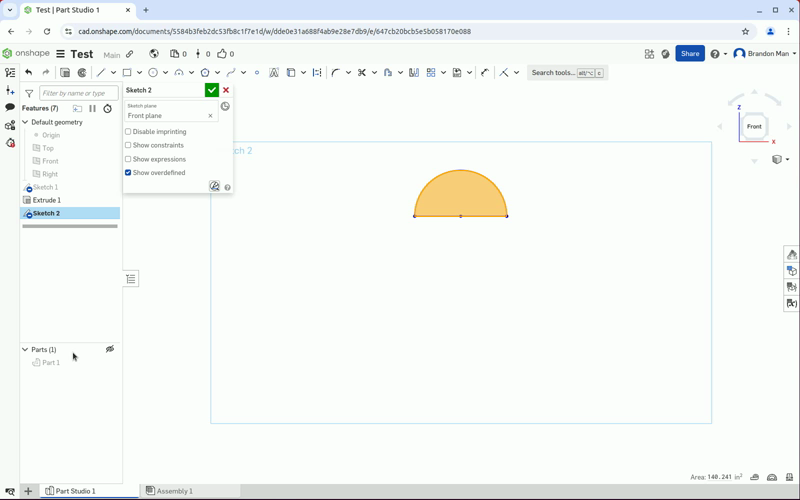
key(shift+e)
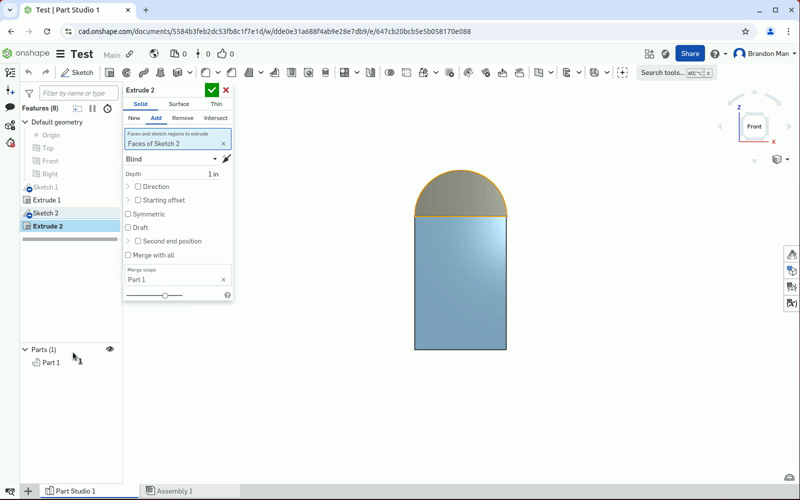
mouse_move(143, 106)
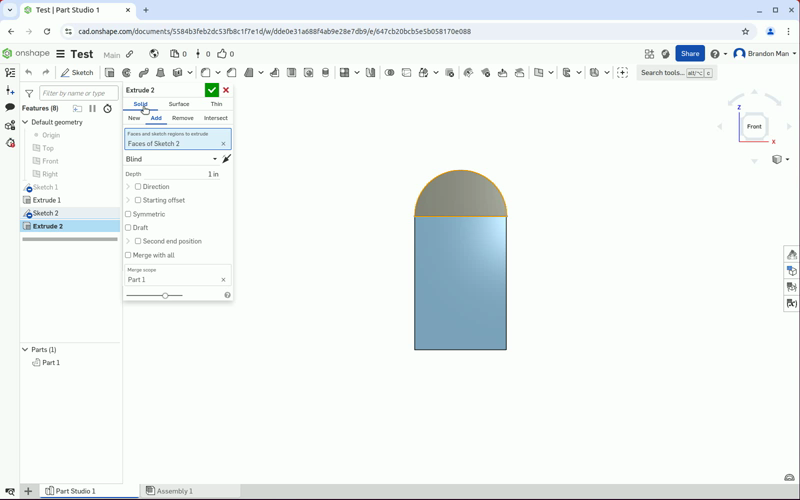
click(143, 106)
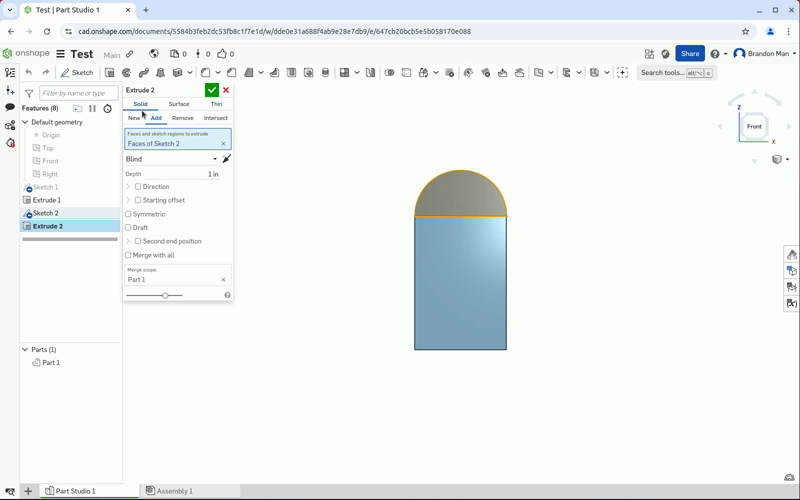
mouse_move(137, 120)
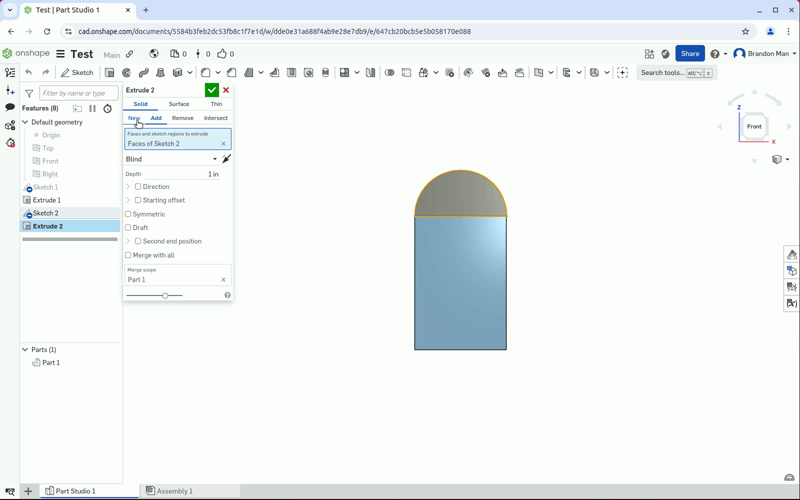
click(137, 120)
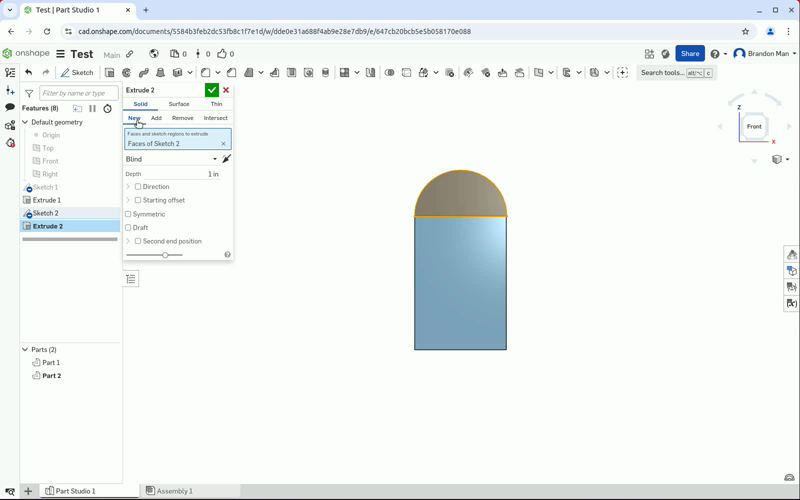
key(tab, 4)
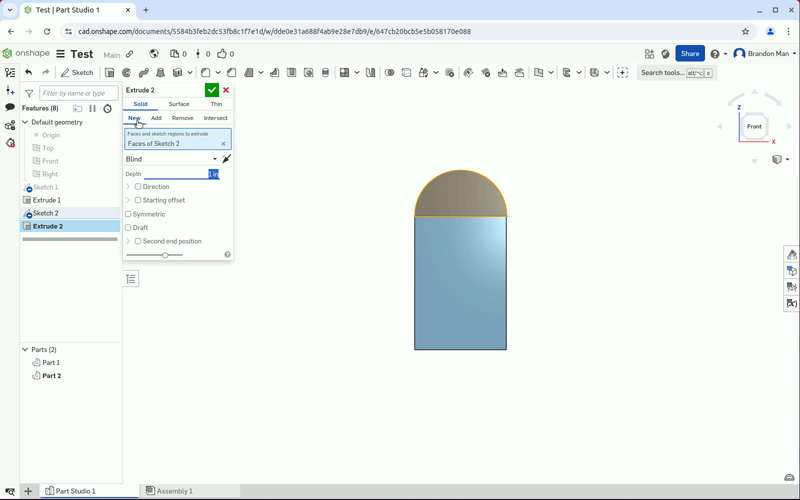
text(14.683)
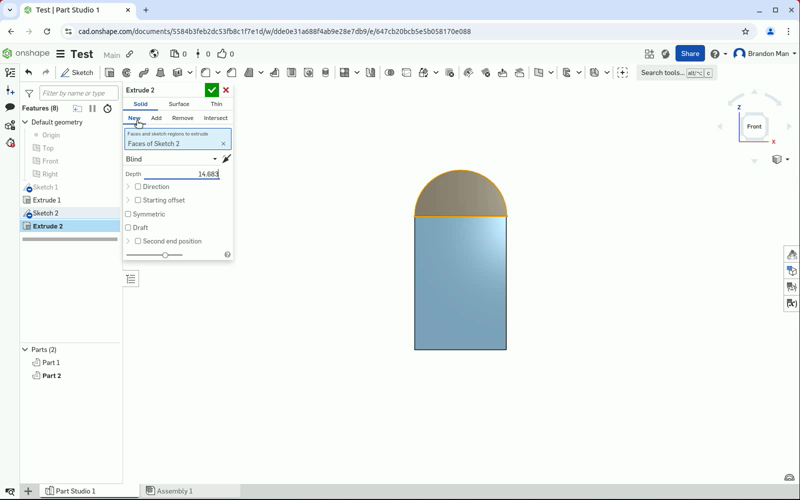
key(enter)
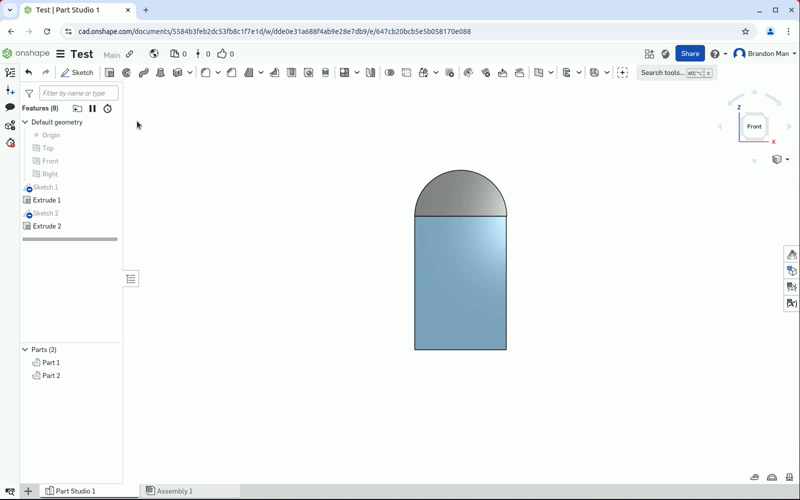
key(shift+h)
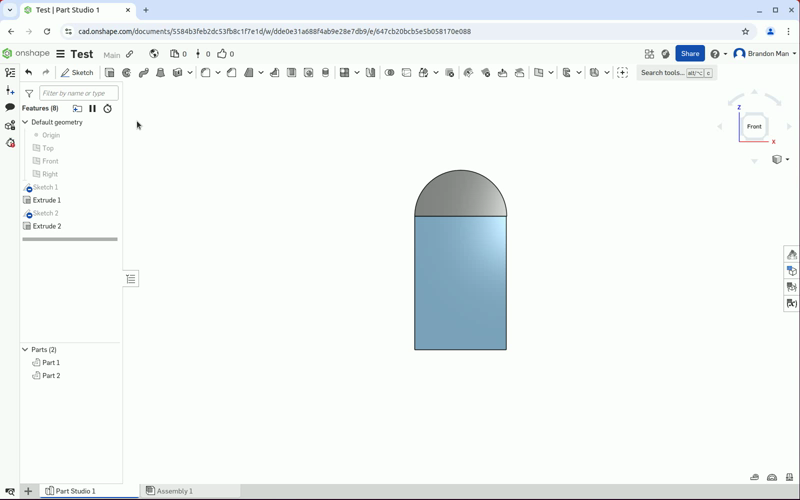
key(shift+h)
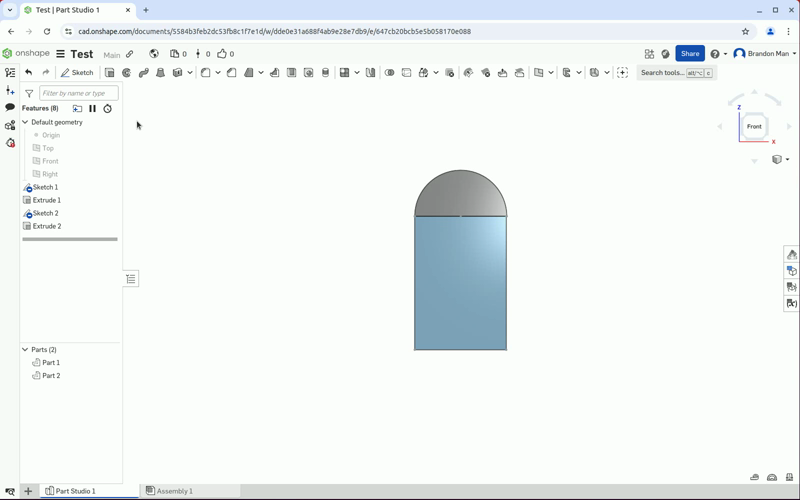
key(shift+7)
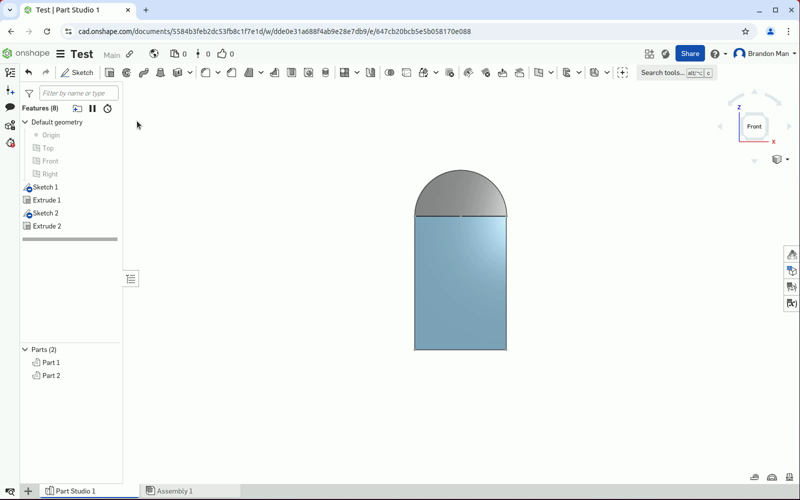
key(left, 2)
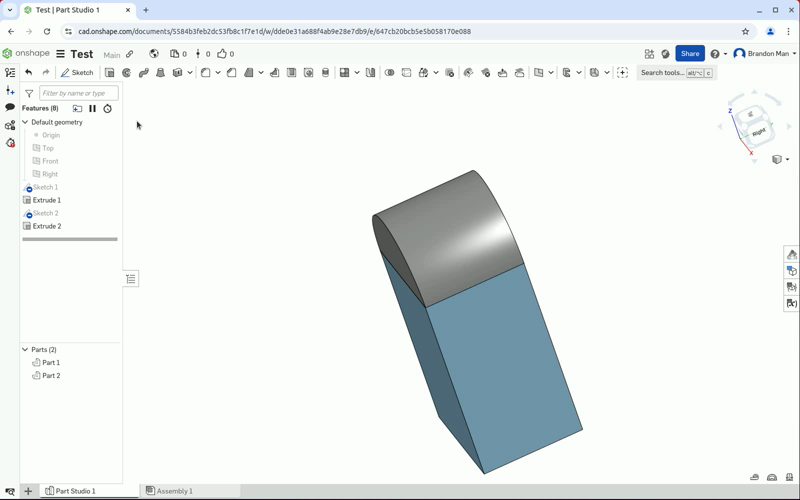
key(down, 2)
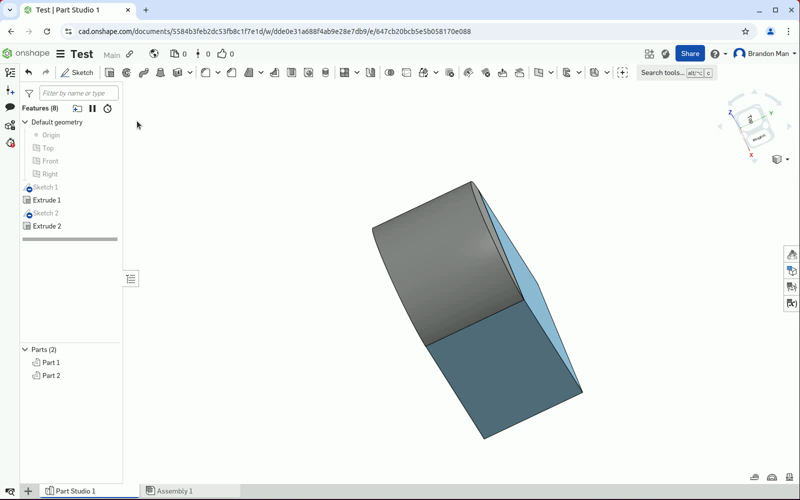
key(up, 2)
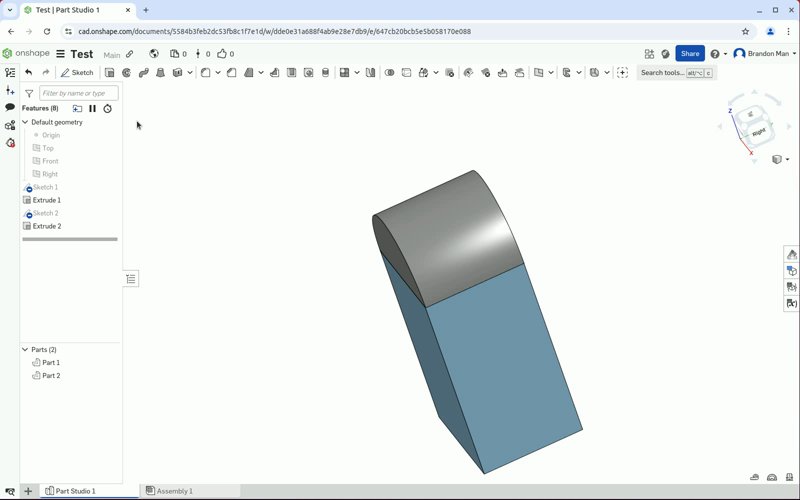
key(right, 2)
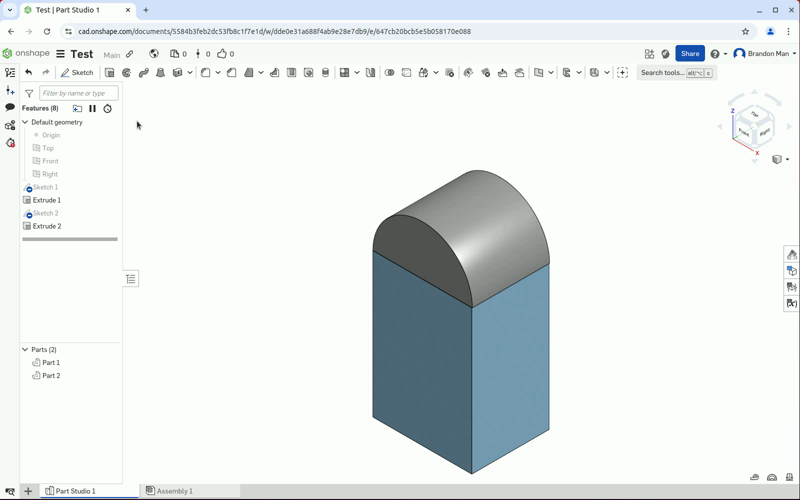
mouse_move(73, 189)
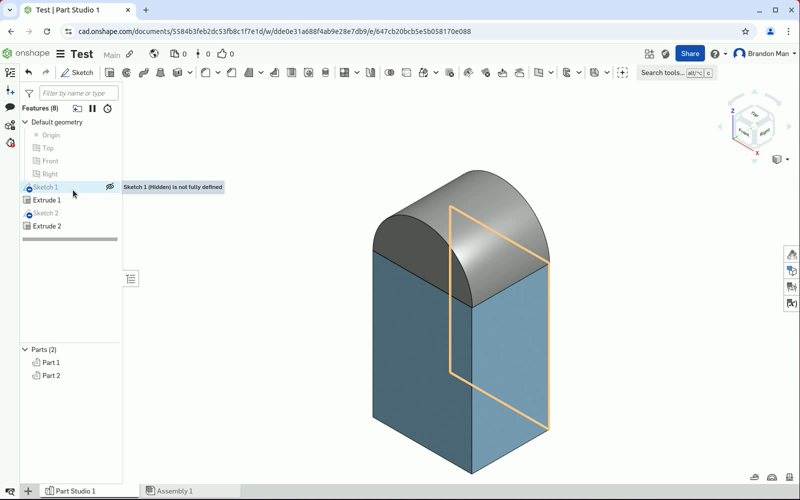
click(73, 189)